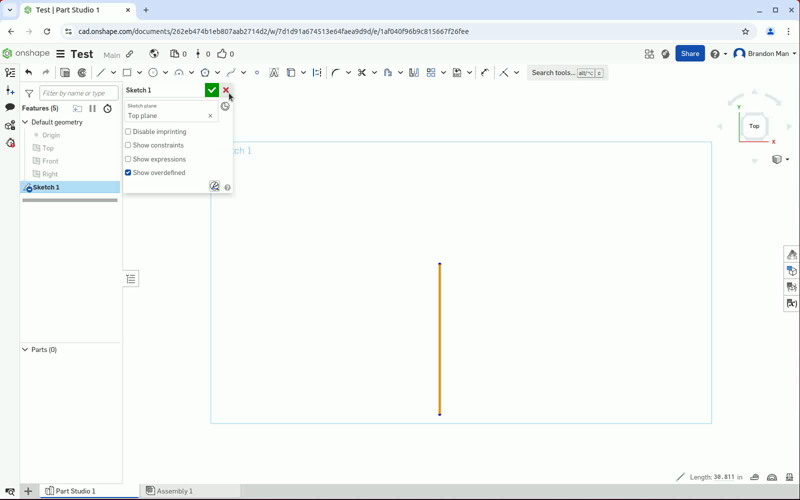
key(shift+h)
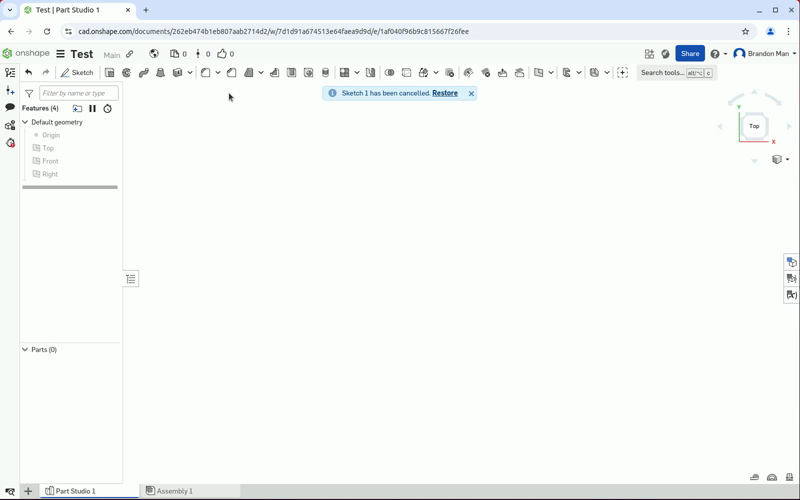
mouse_move(73, 352)
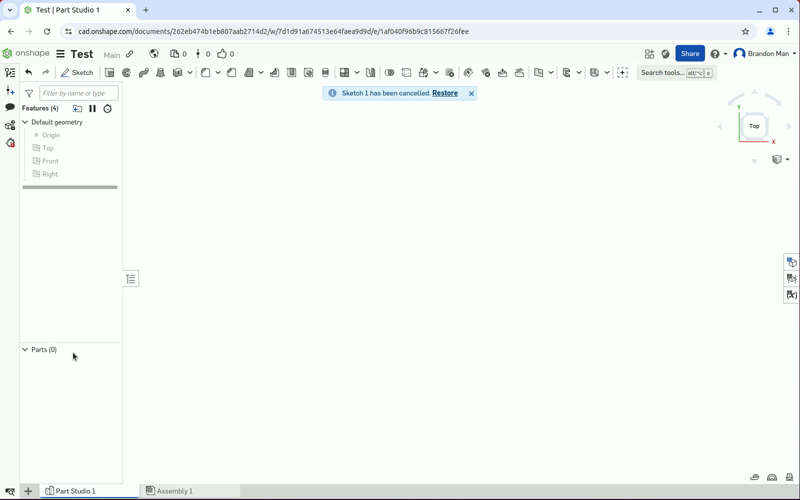
key(y)
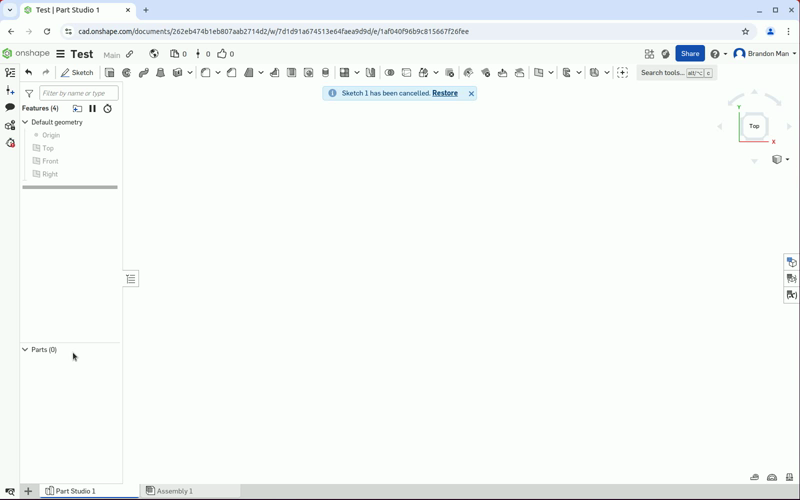
key(shift+p)
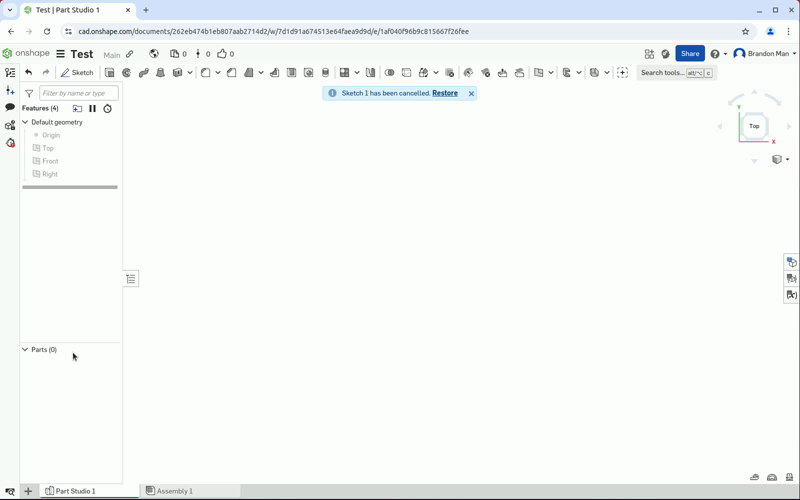
key(space)
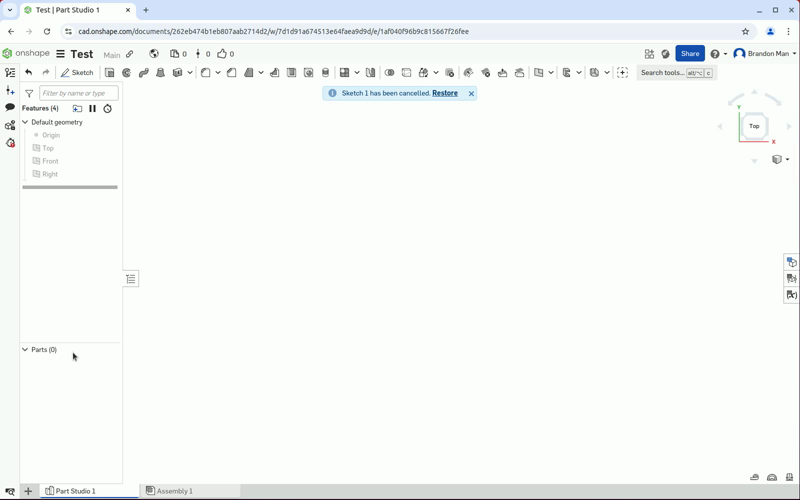
key_down(shift)
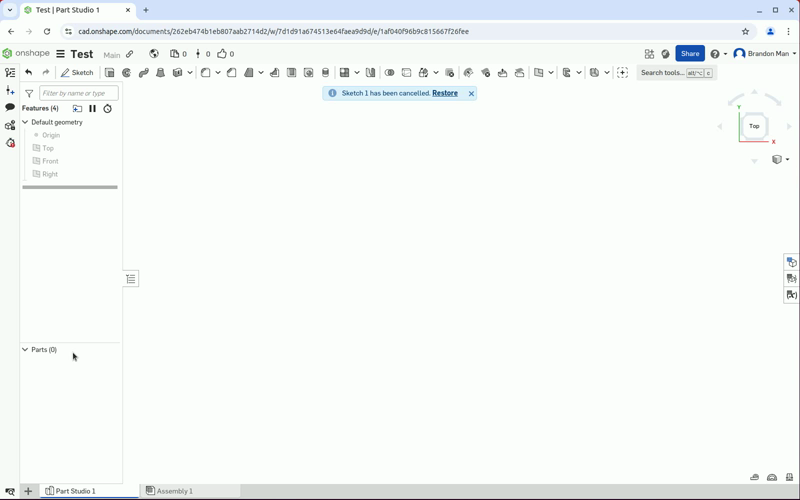
key(up)
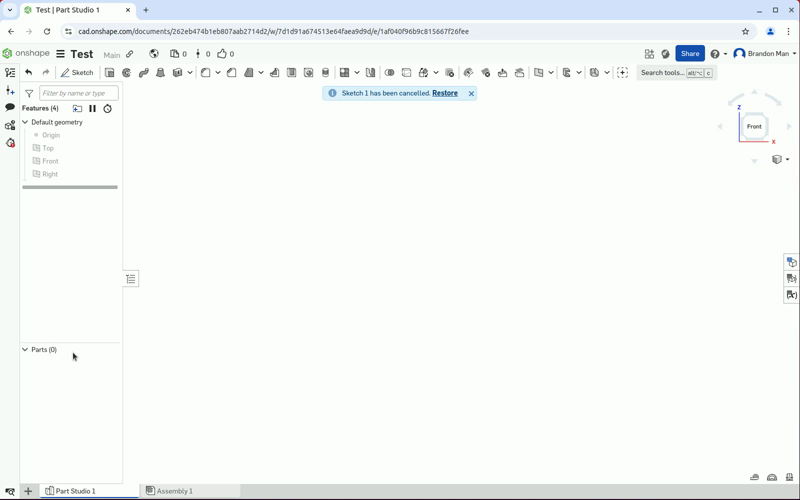
key_up(shift)
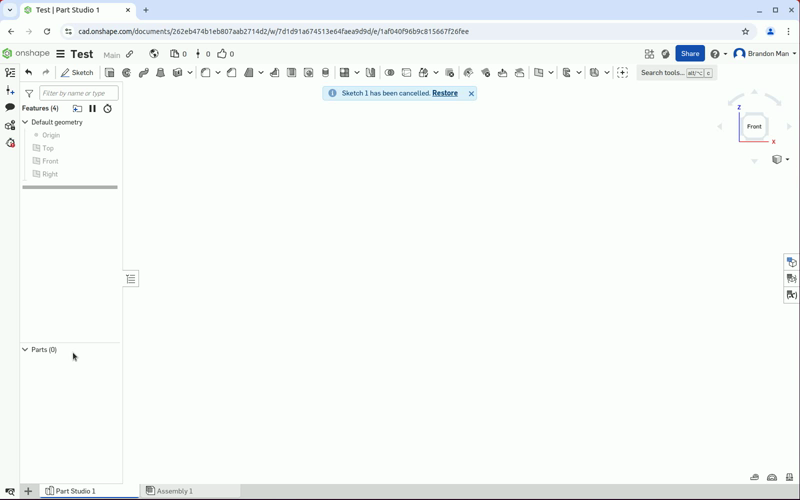
mouse_move(73, 352)
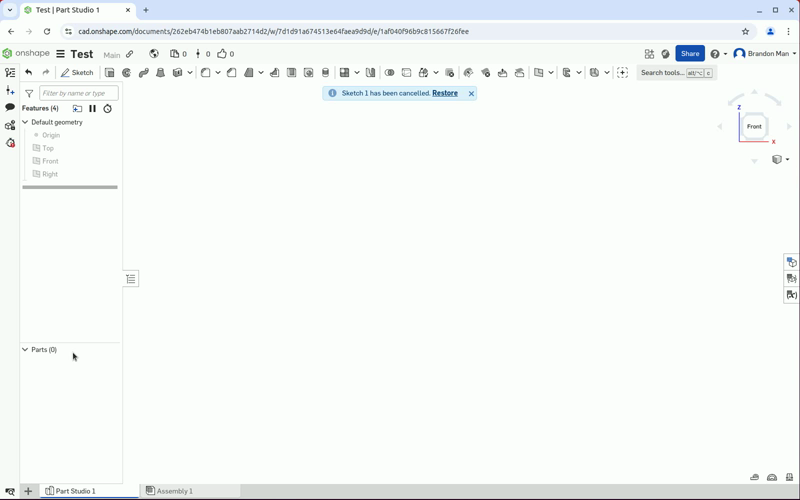
key(shift+y)
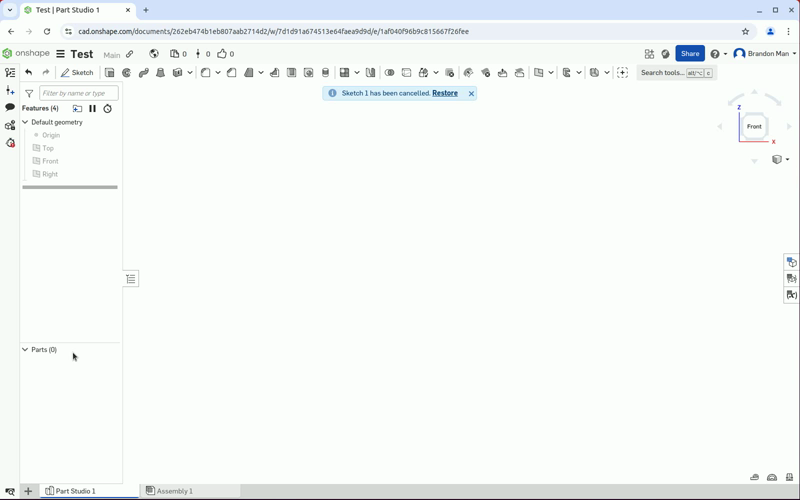
key(shift+s)
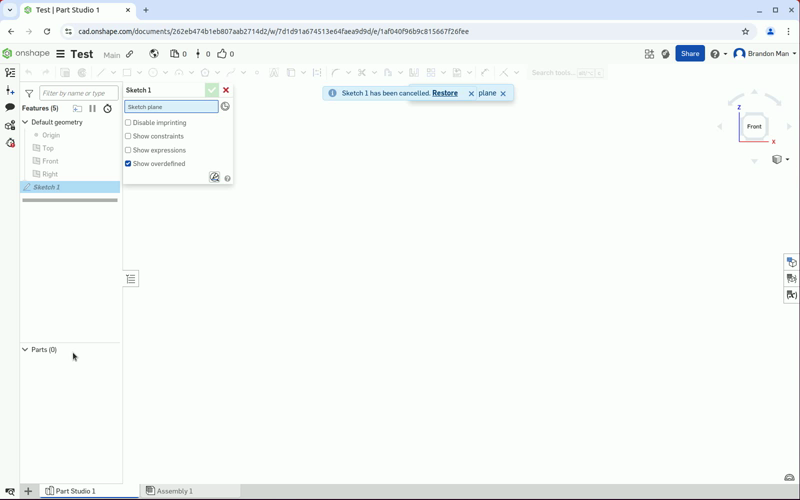
mouse_move(73, 163)
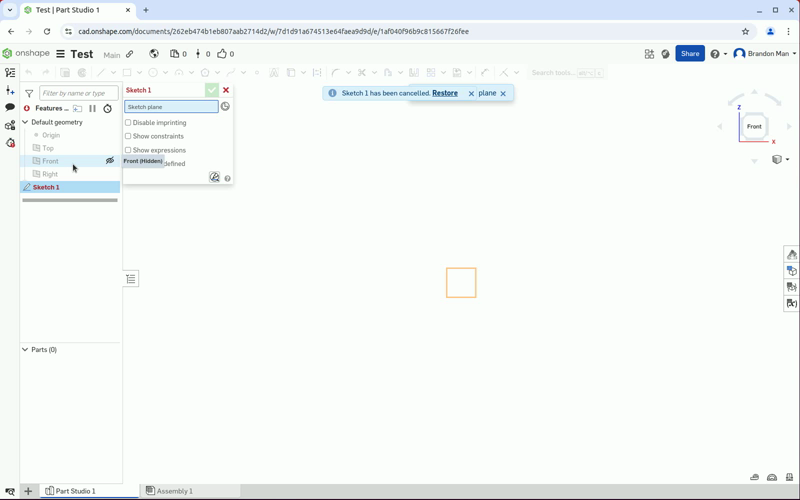
click(73, 163)
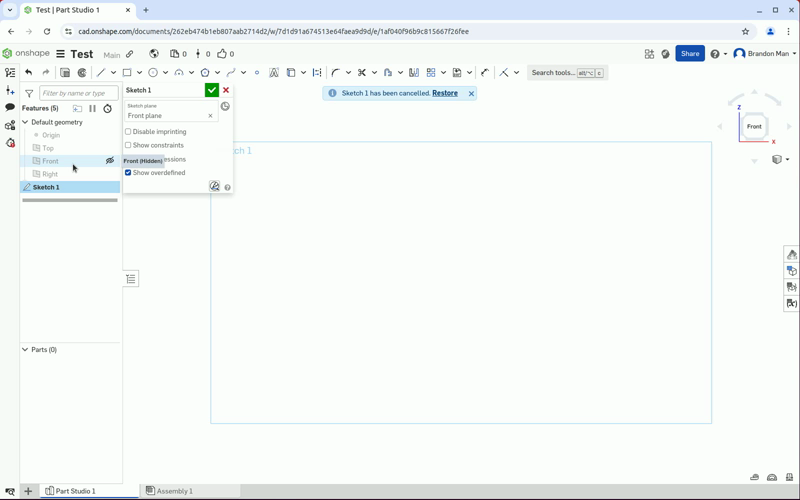
mouse_move(73, 352)
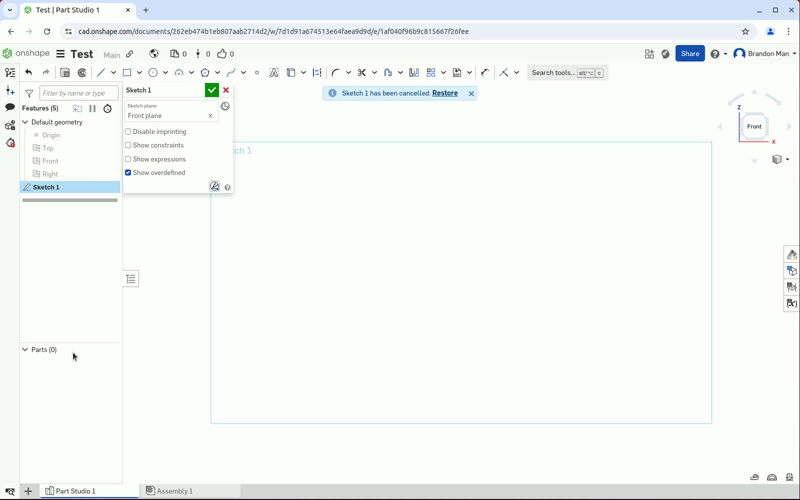
key(y)
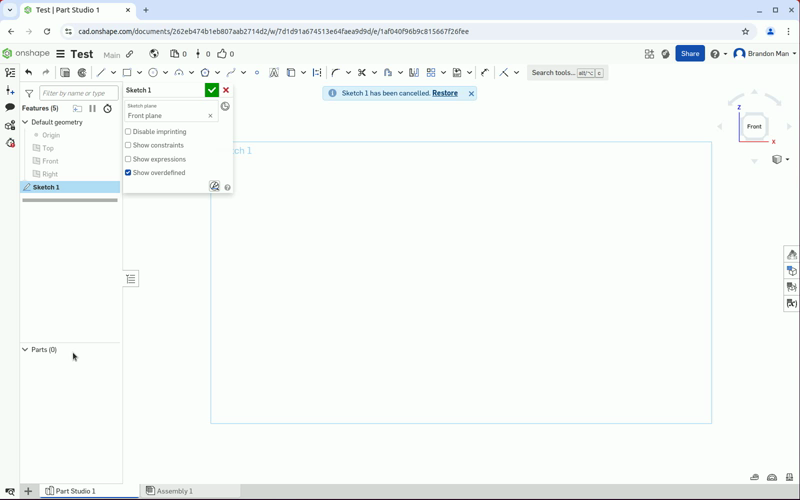
key(l)
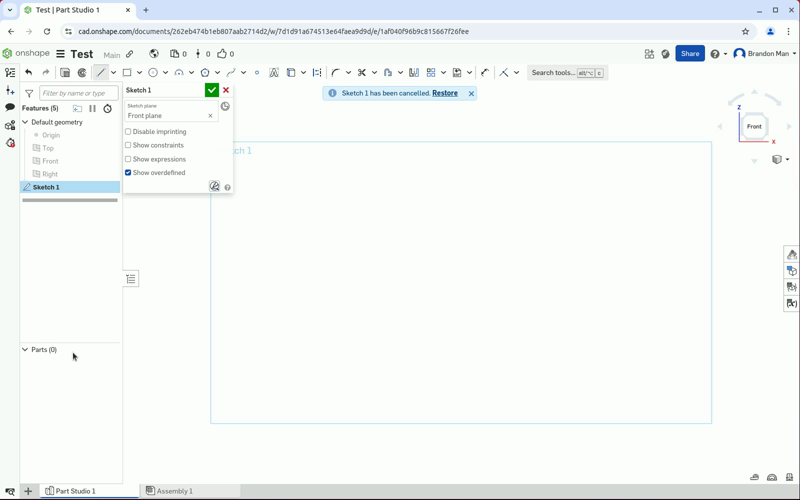
key_down(shift)
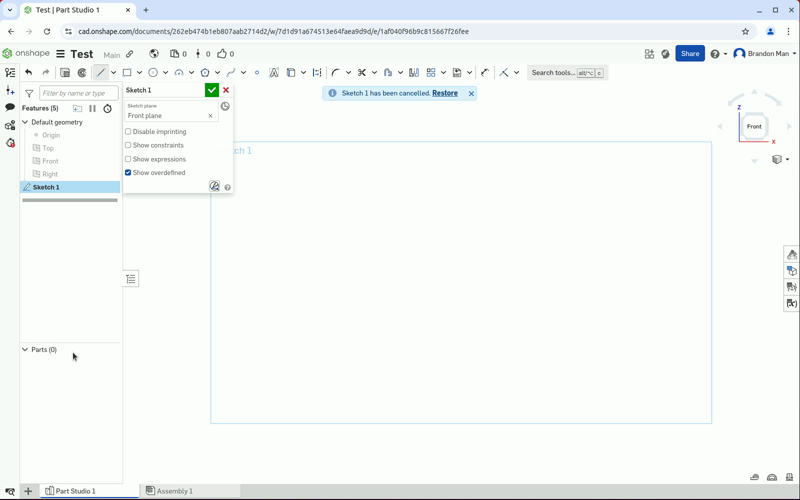
mouse_move(460, 282)
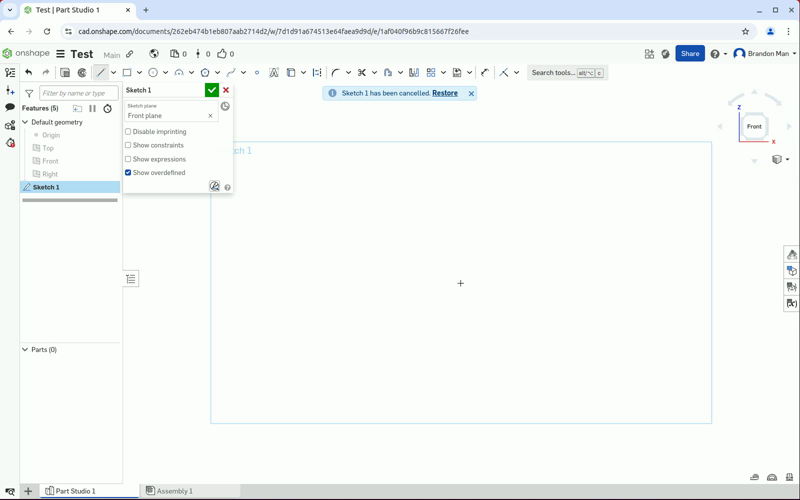
click(460, 282)
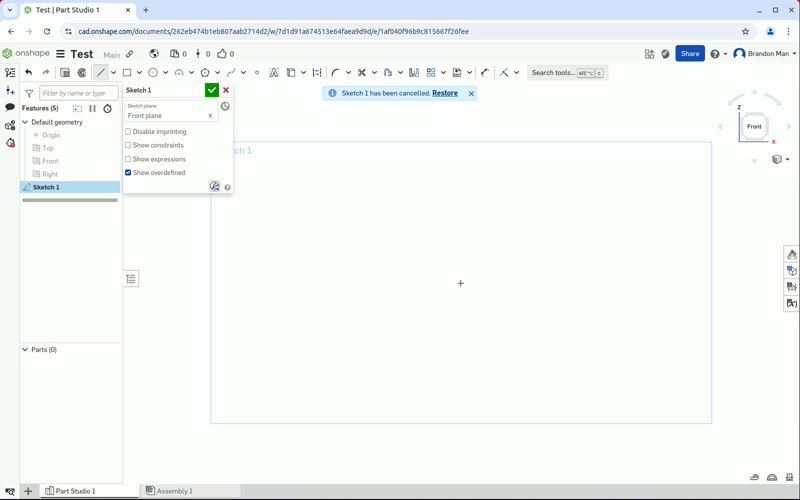
key_up(shift)
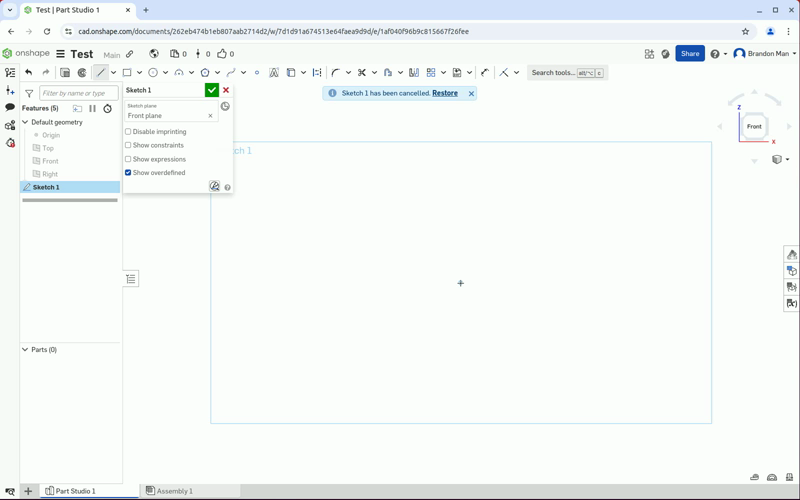
key_down(shift)
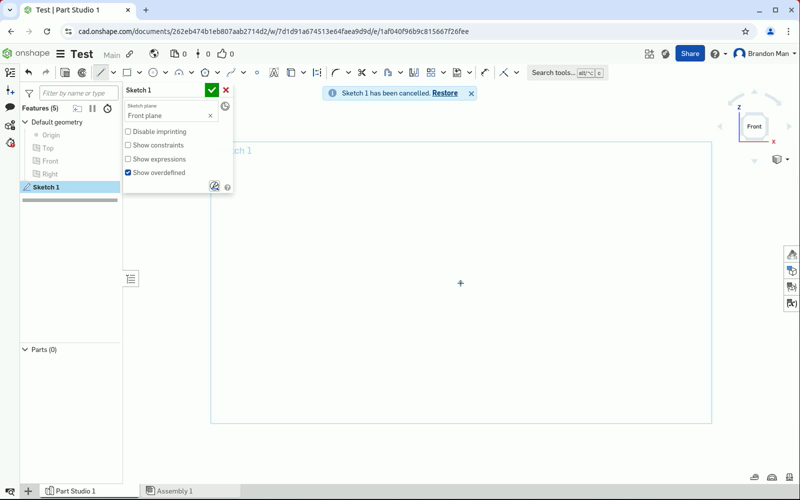
mouse_move(561, 282)
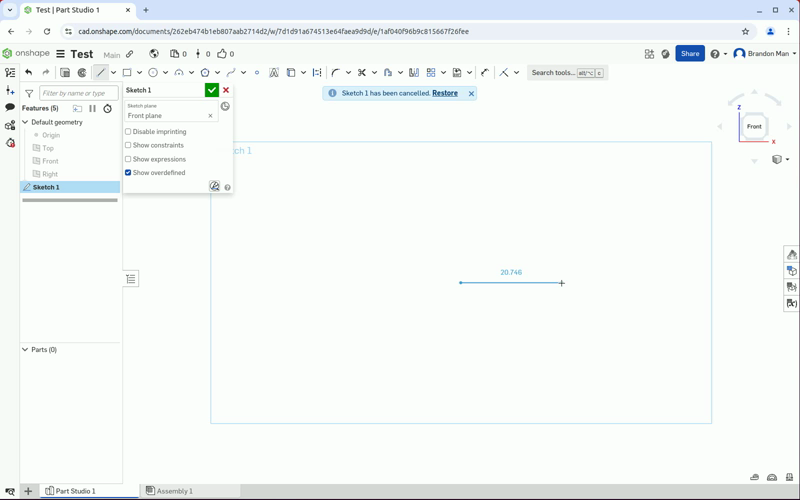
click(561, 282)
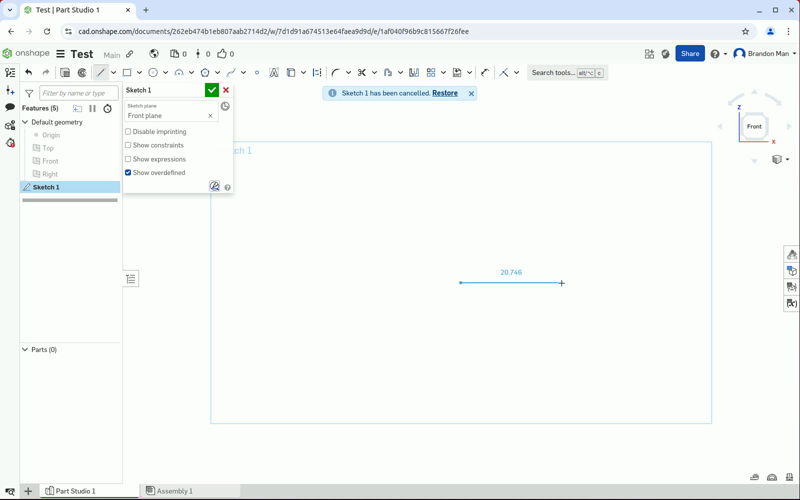
key_up(shift)
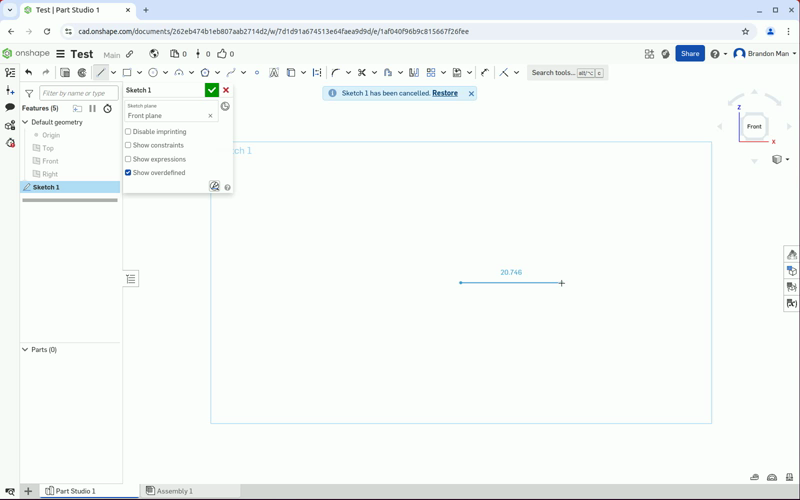
key_down(shift)
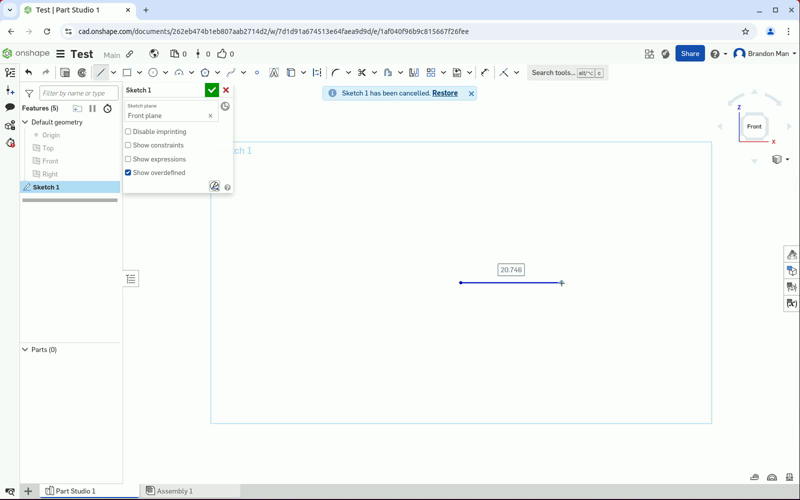
mouse_move(589, 282)
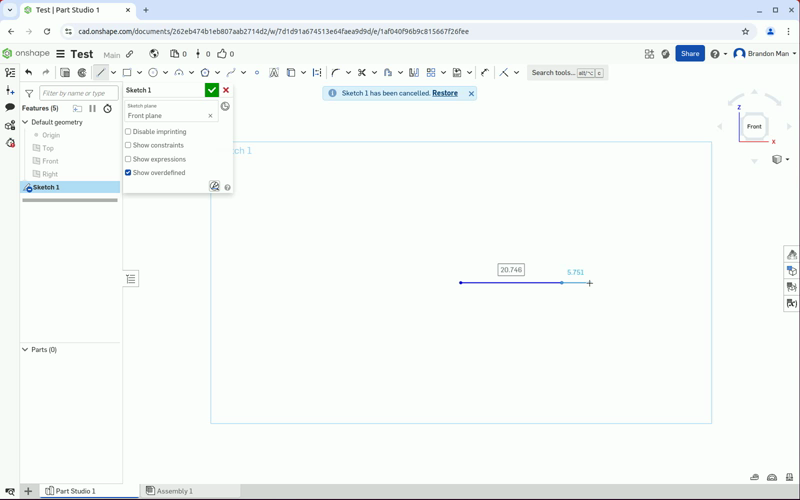
mouse_move(561, 270)
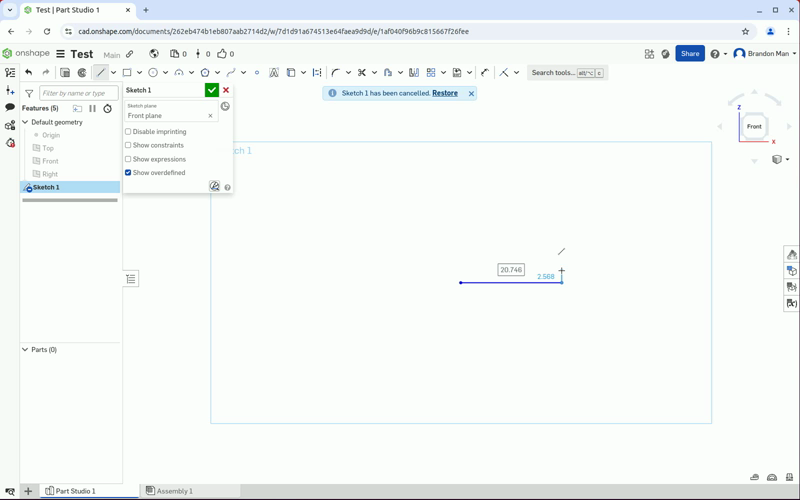
click(561, 270)
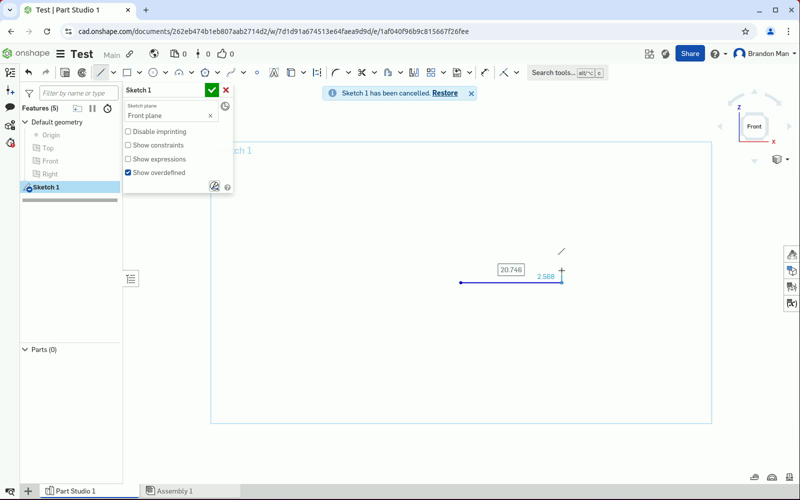
key_up(shift)
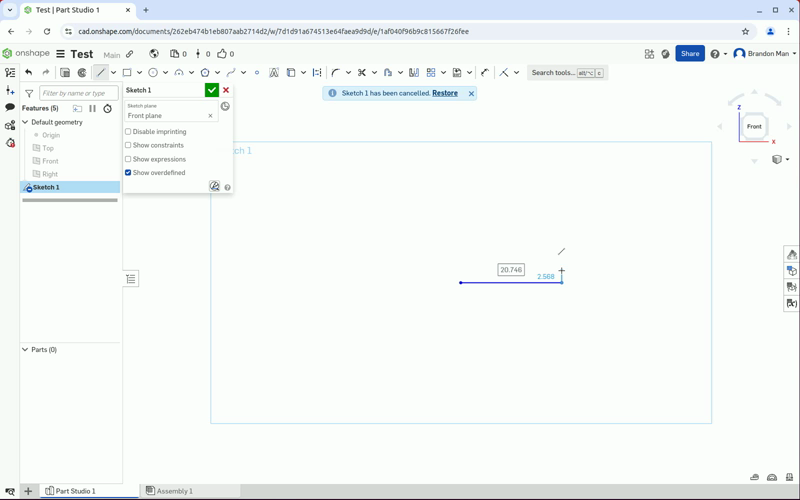
key_down(shift)
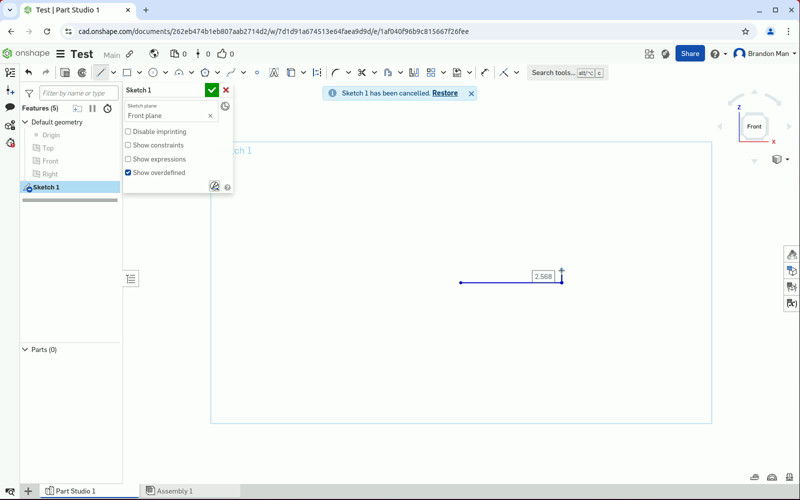
mouse_move(460, 270)
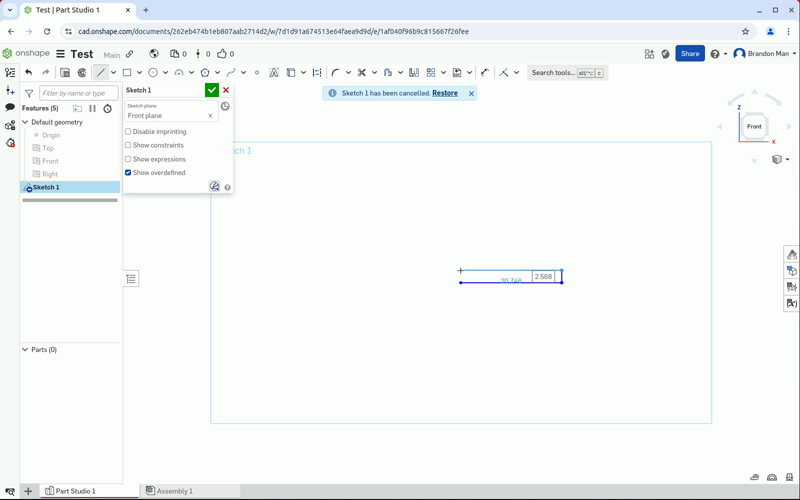
click(460, 270)
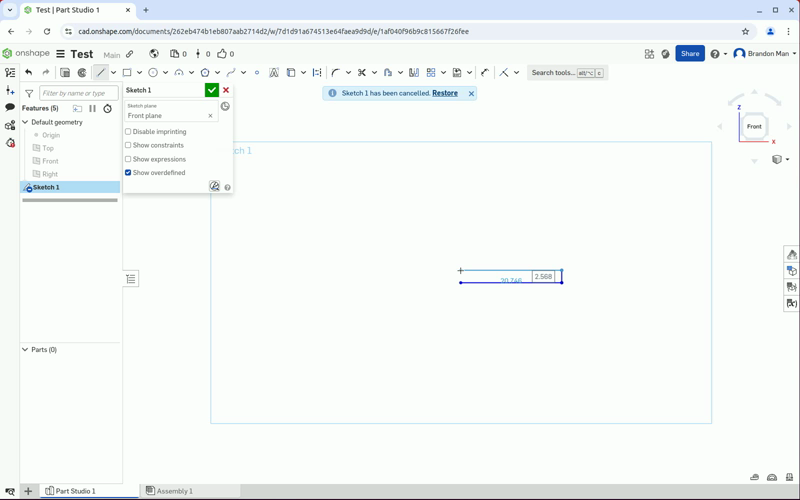
key_up(shift)
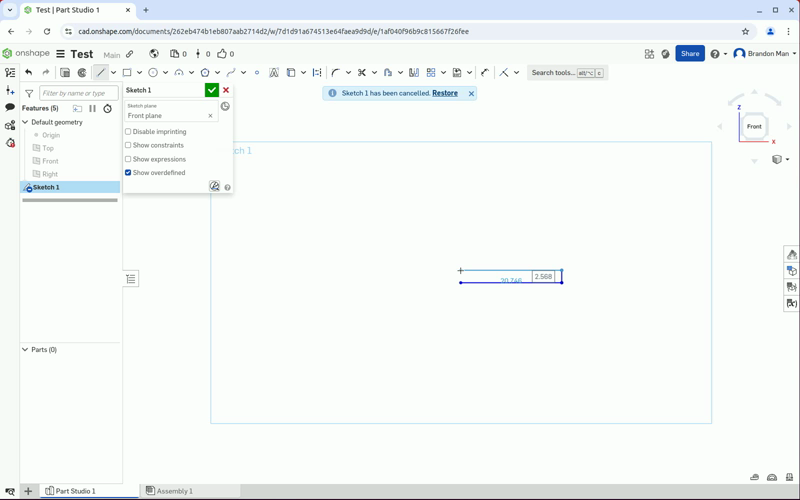
mouse_move(490, 270)
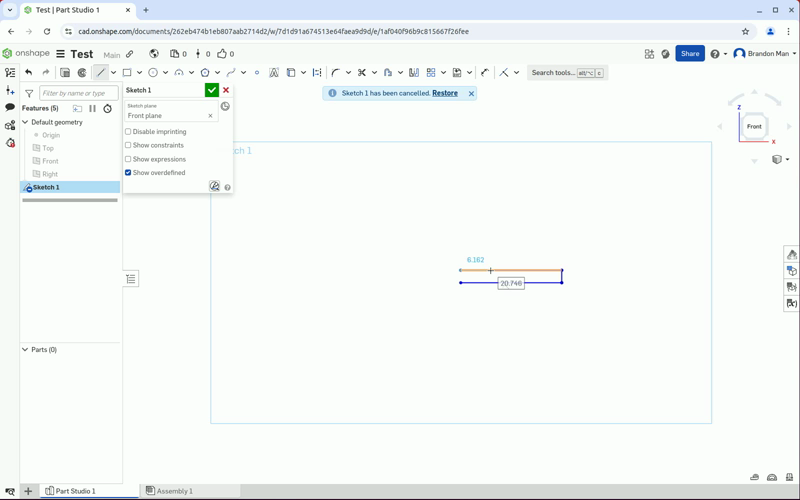
key_down(shift)
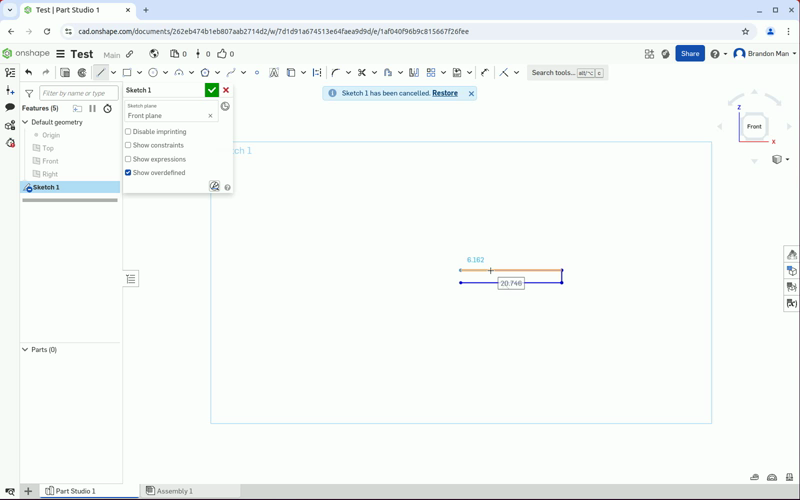
mouse_move(460, 282)
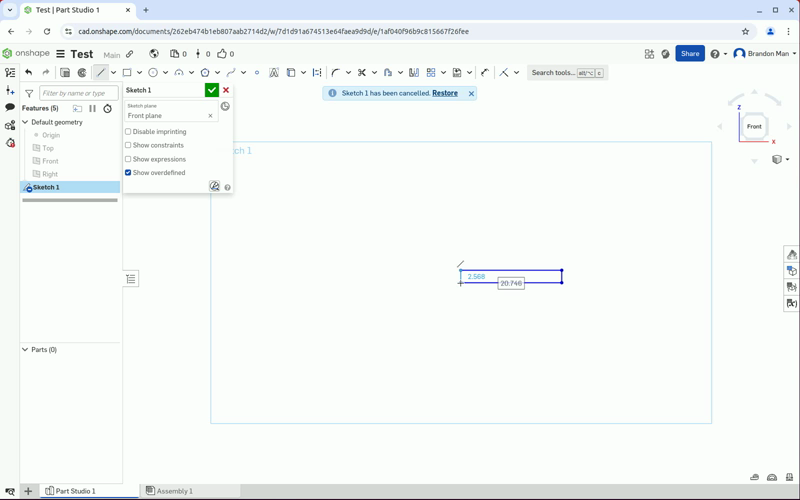
key_up(shift)
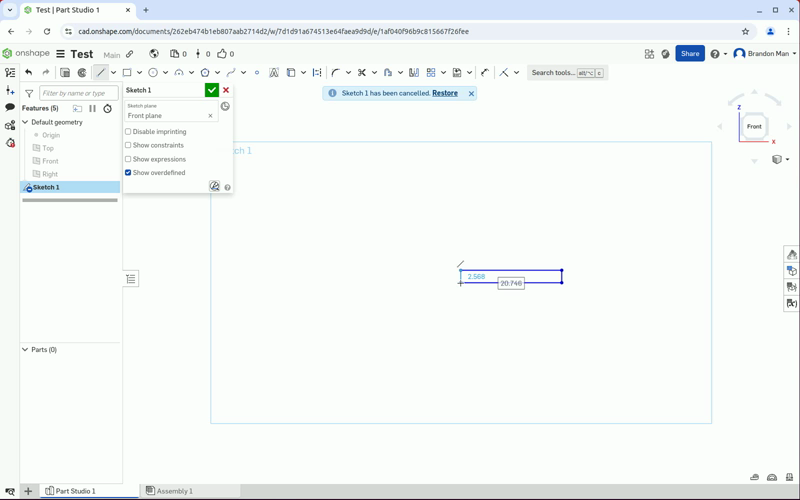
click(460, 282)
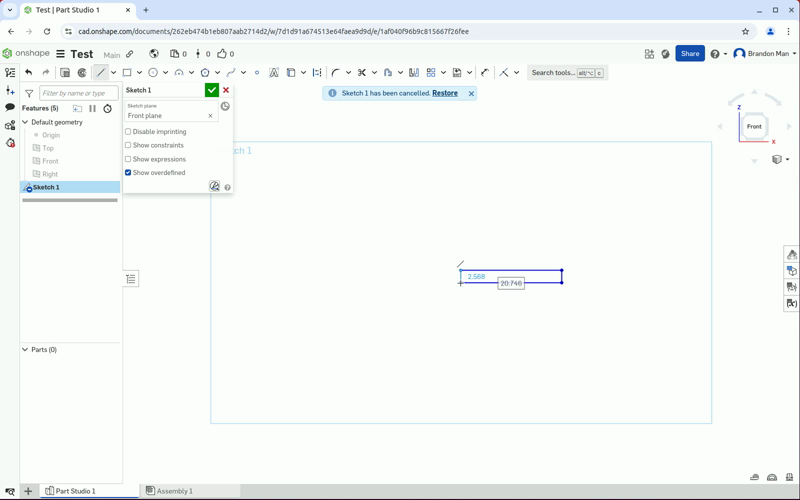
key(esc)
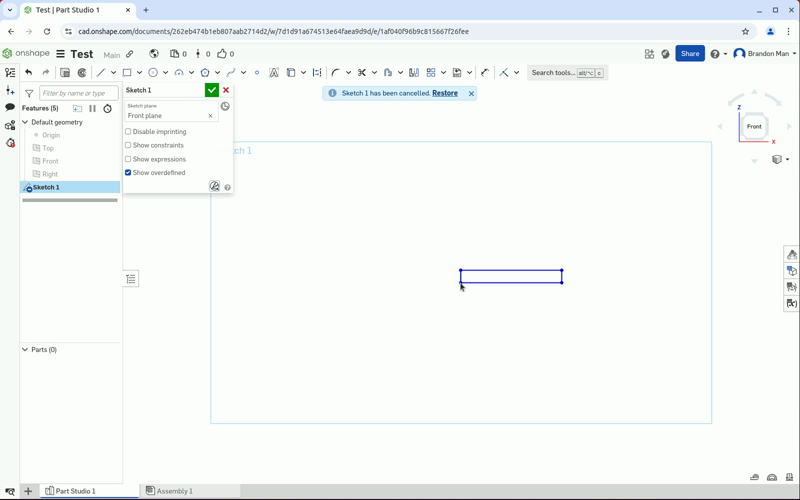
mouse_move(476, 277)
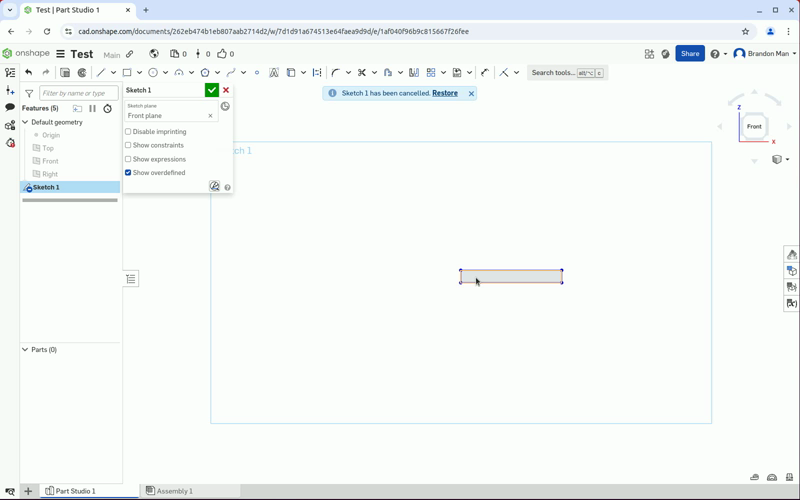
scroll(6)
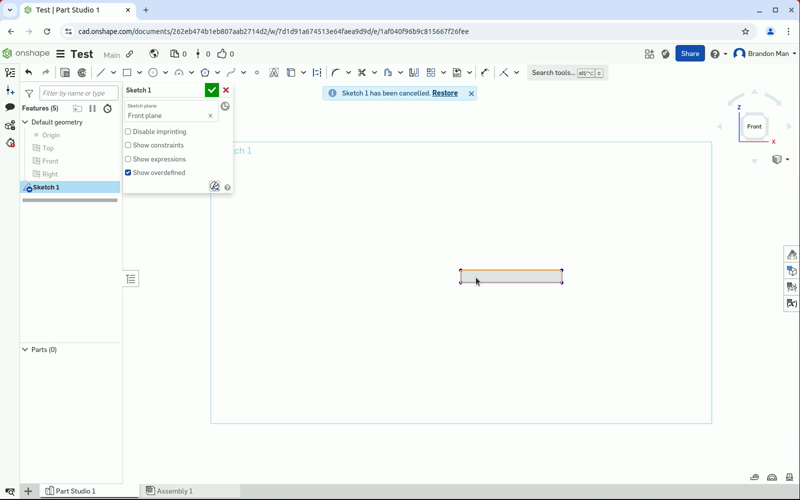
scroll(6)
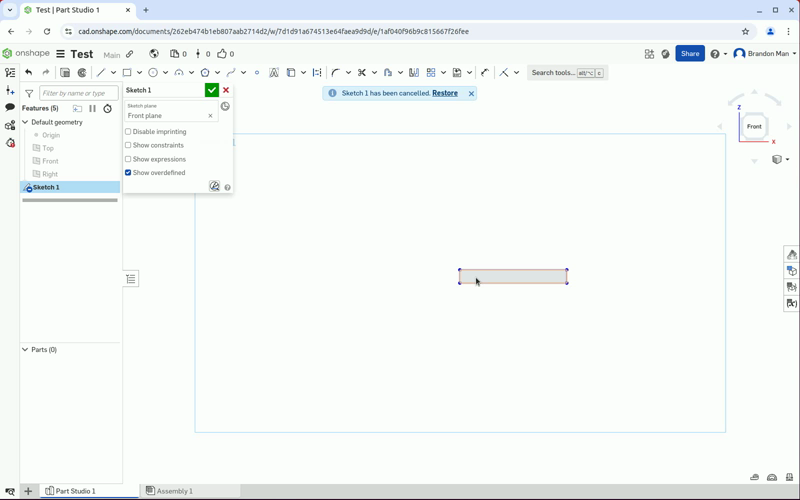
scroll(6)
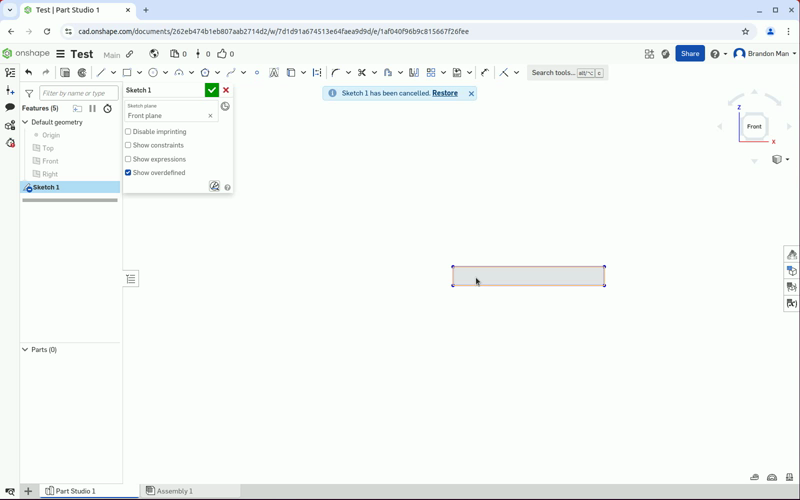
scroll(6)
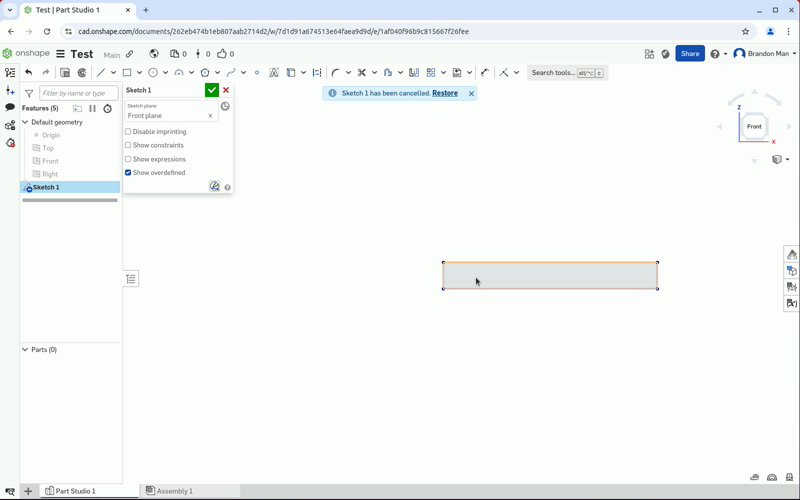
scroll(6)
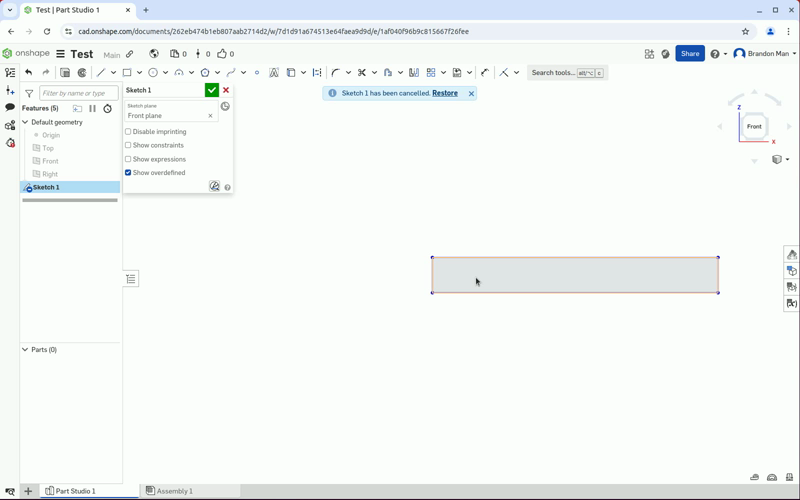
scroll(6)
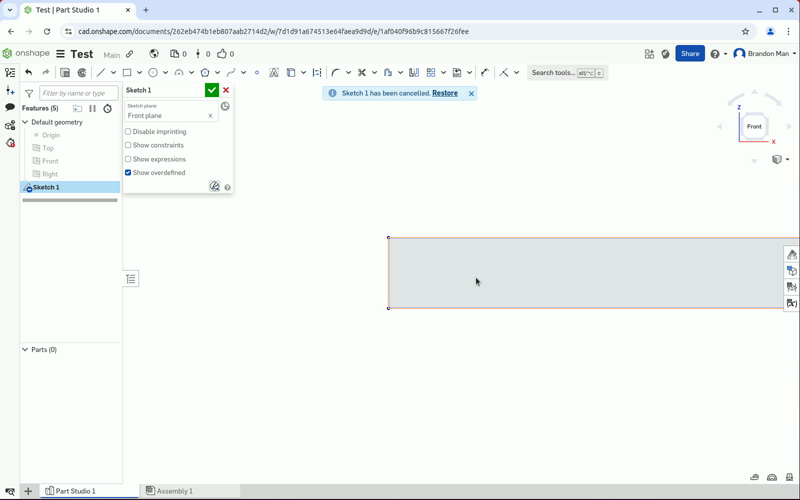
scroll(6)
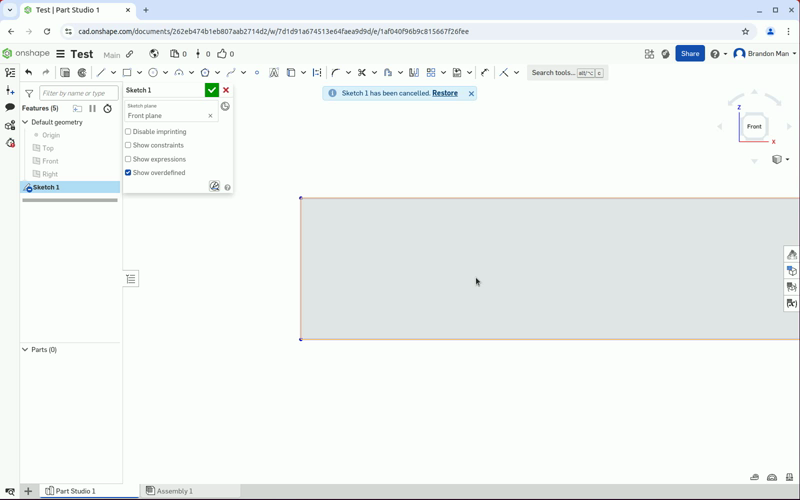
click(476, 277)
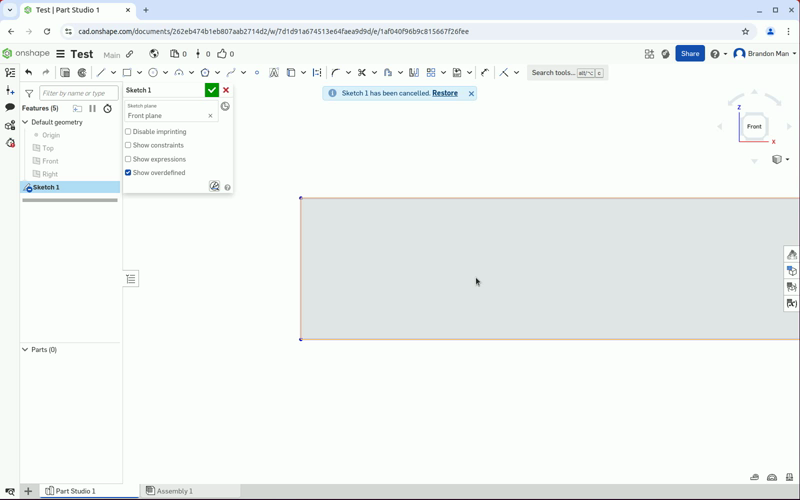
scroll(-6)
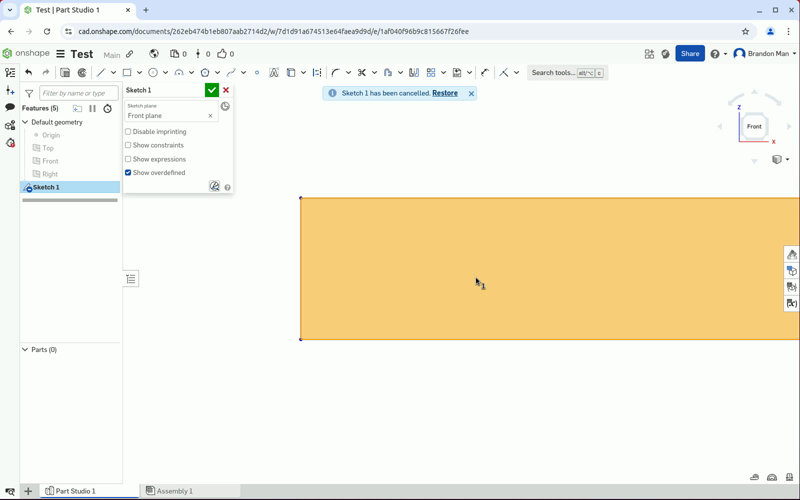
scroll(-6)
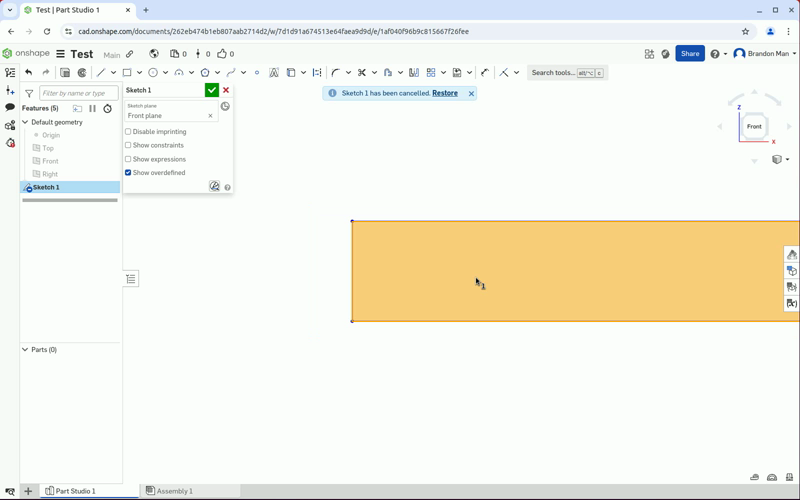
scroll(-6)
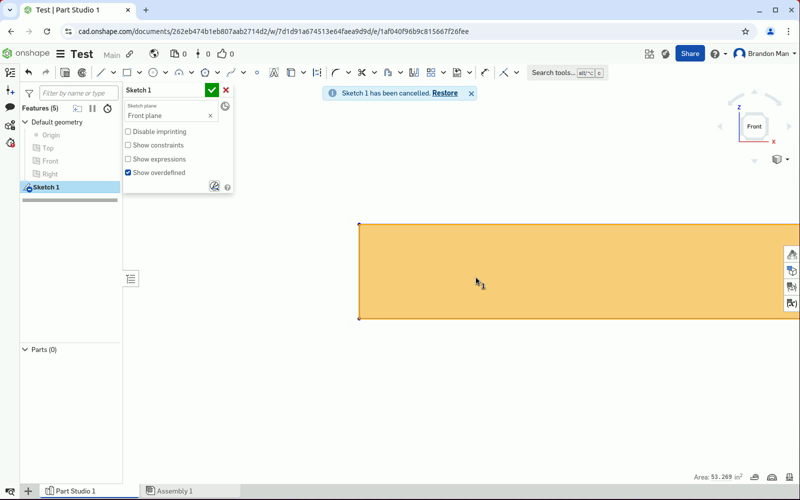
scroll(-6)
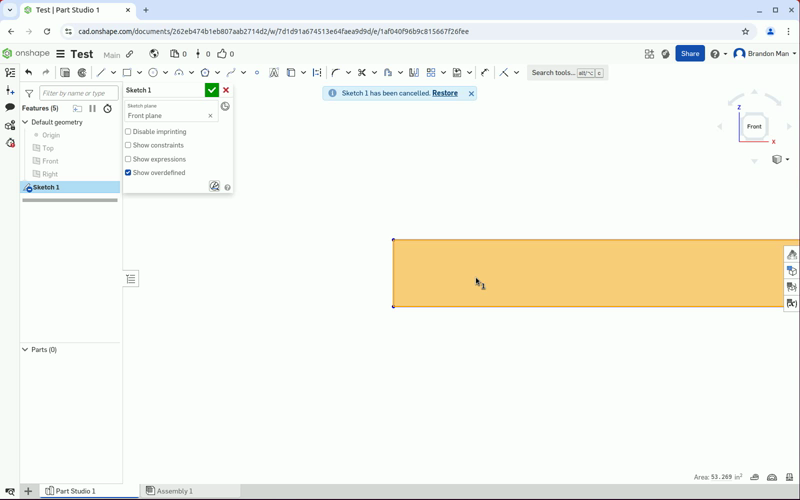
scroll(-6)
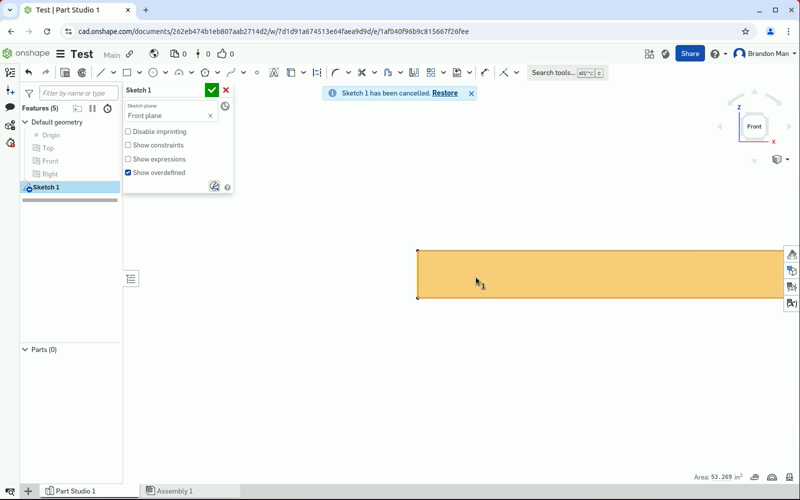
scroll(-6)
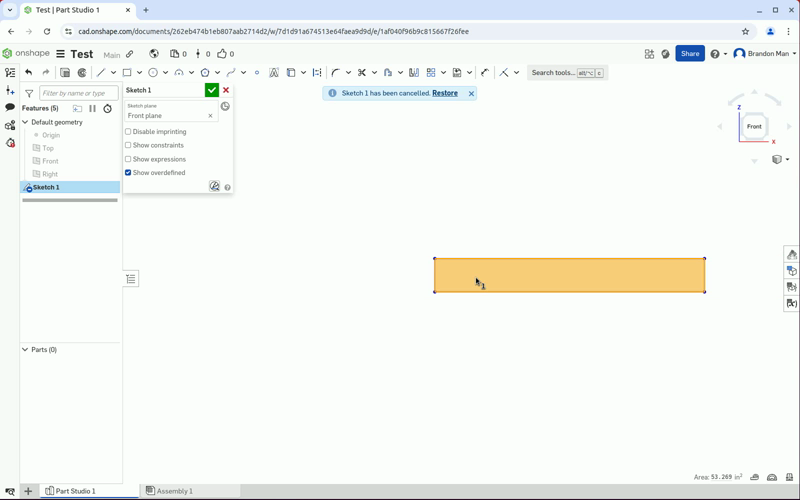
scroll(-6)
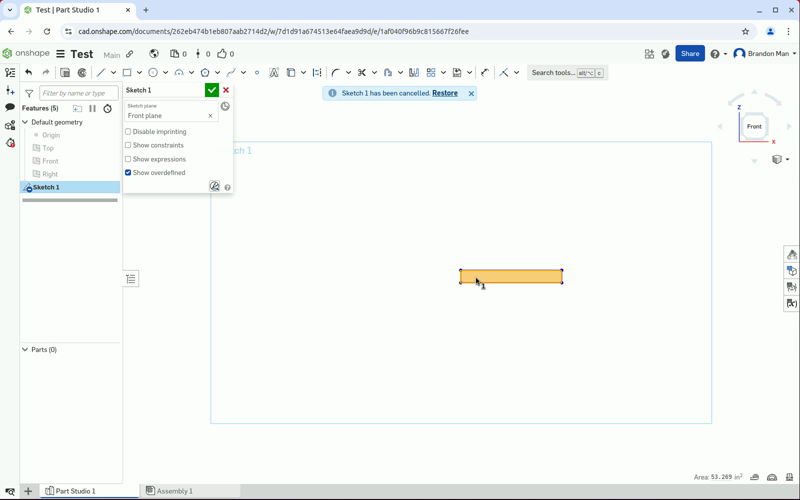
mouse_move(73, 352)
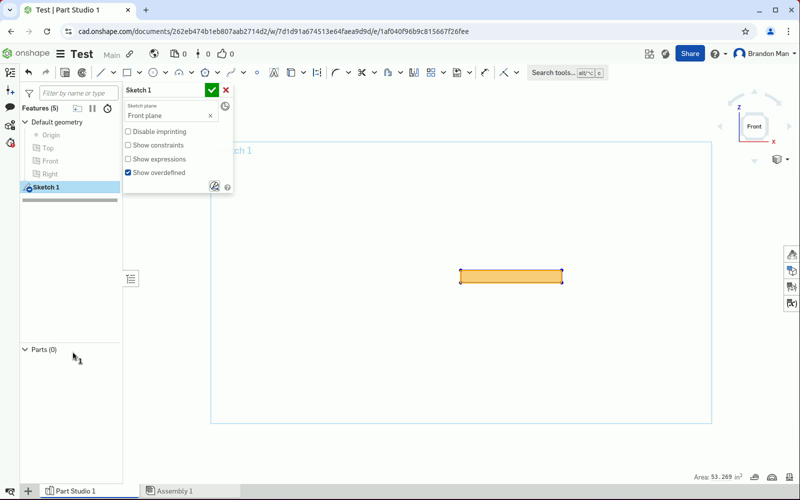
key(shift+y)
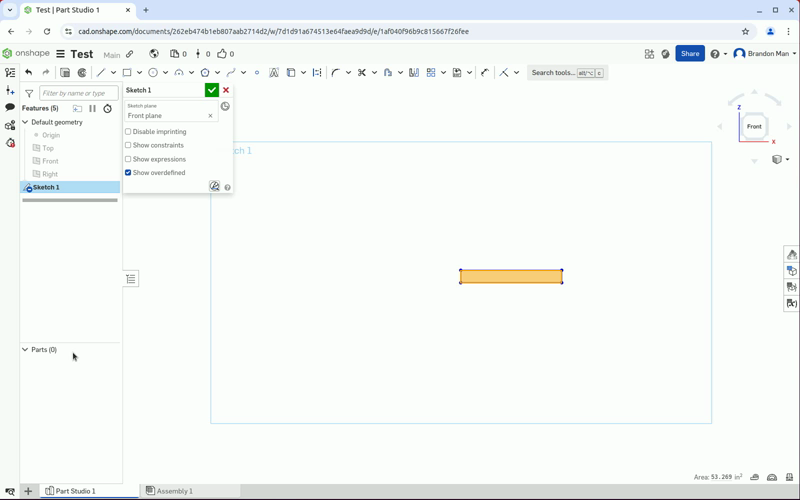
key(shift+e)
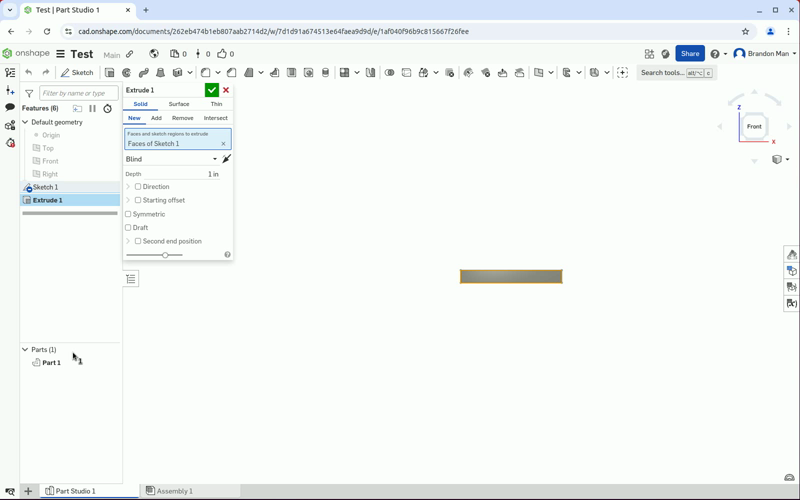
mouse_move(143, 106)
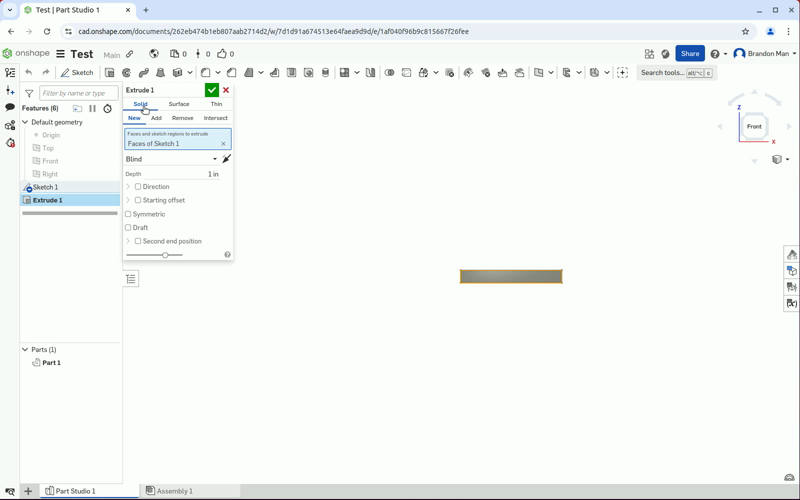
click(143, 106)
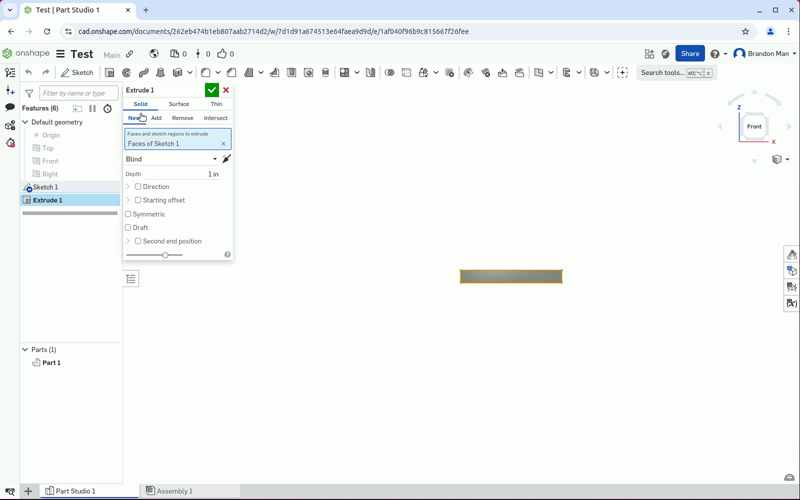
mouse_move(137, 120)
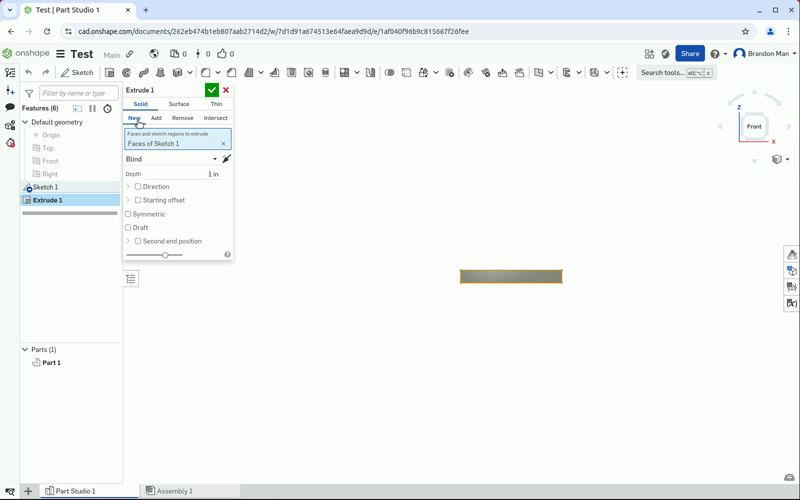
click(137, 120)
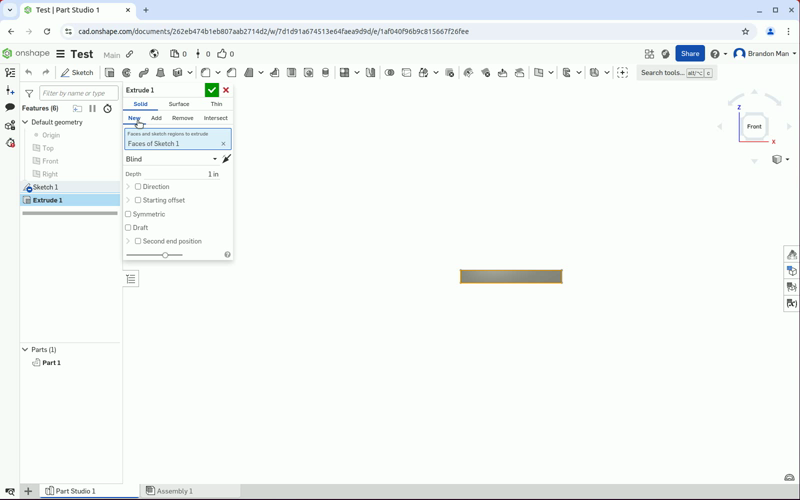
key(tab, 4)
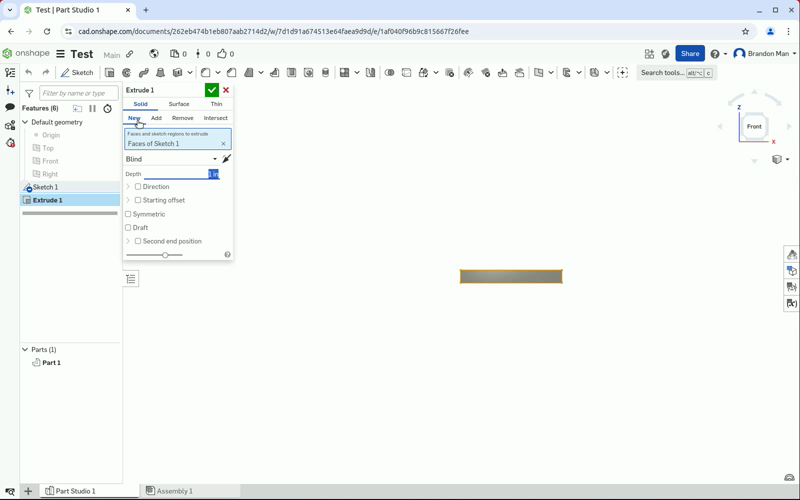
text(20.701)
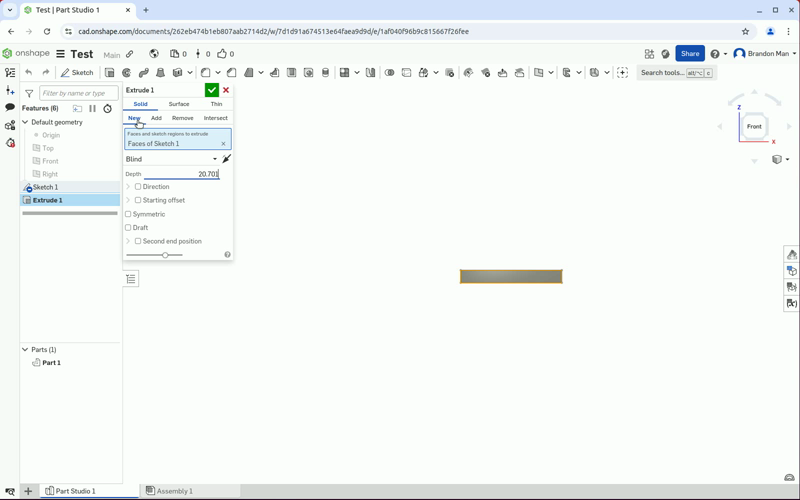
key(enter)
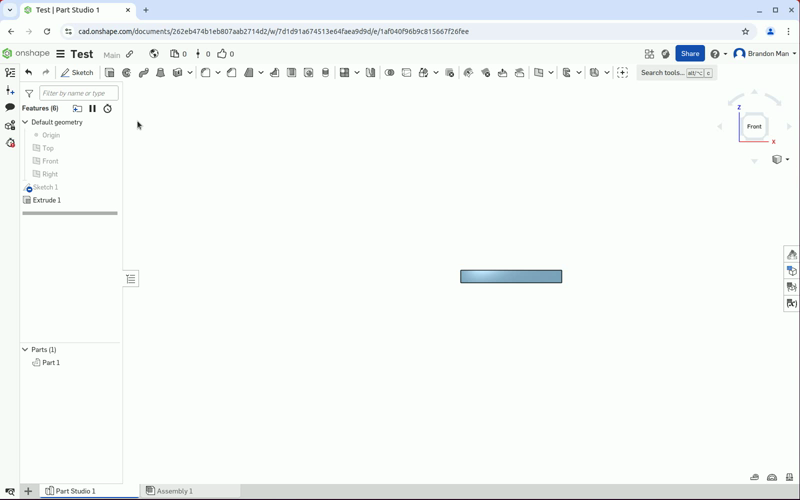
key(shift+h)
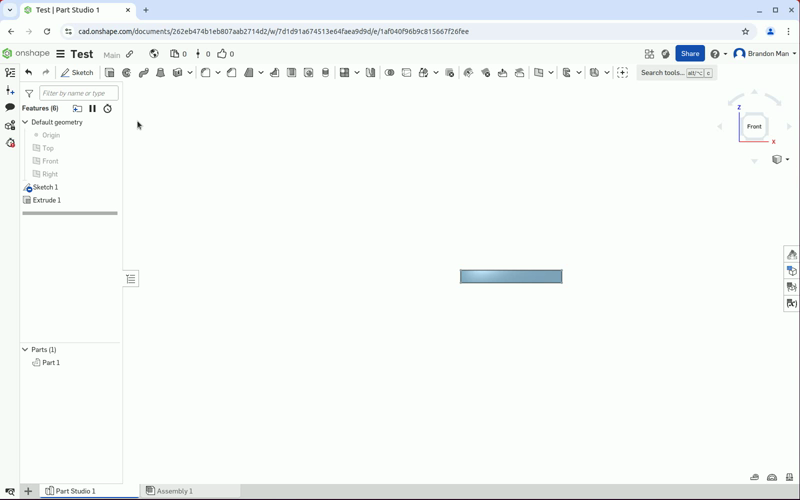
key(shift+h)
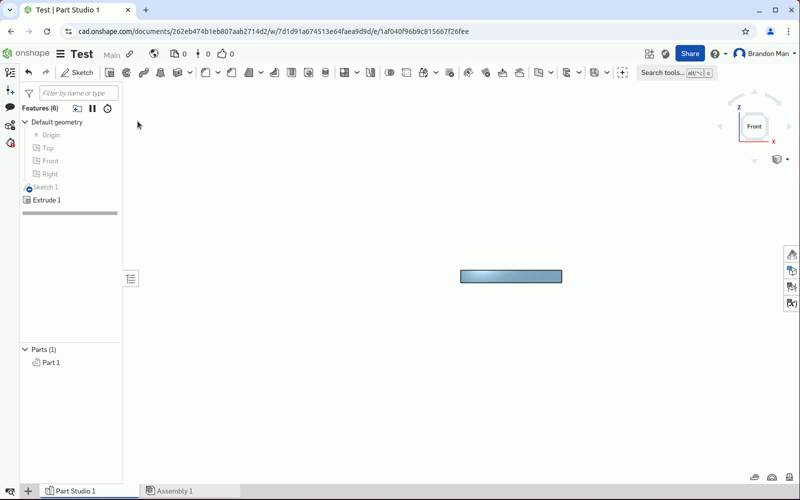
mouse_move(73, 189)
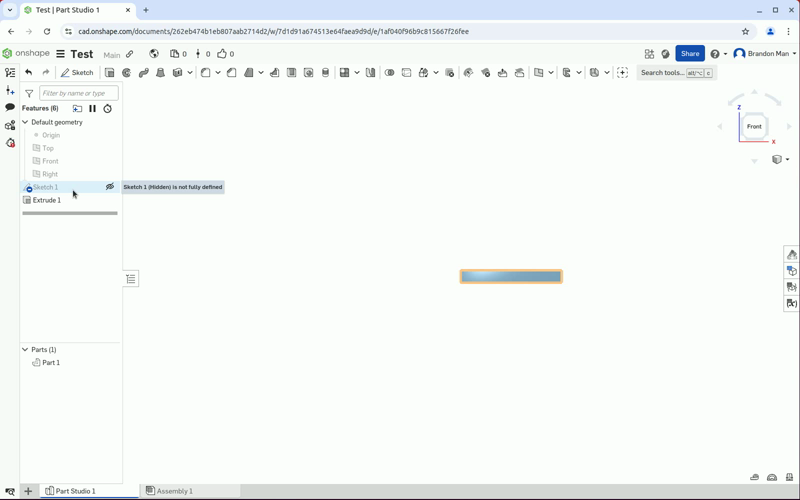
click(73, 189)
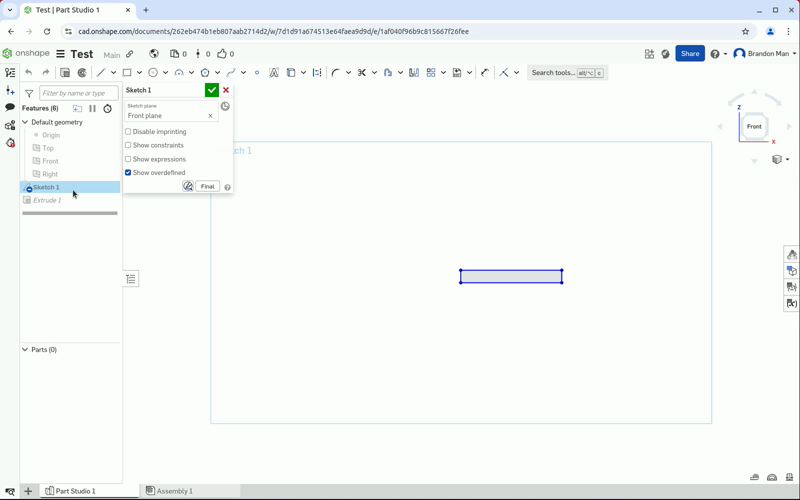
mouse_move(229, 92)
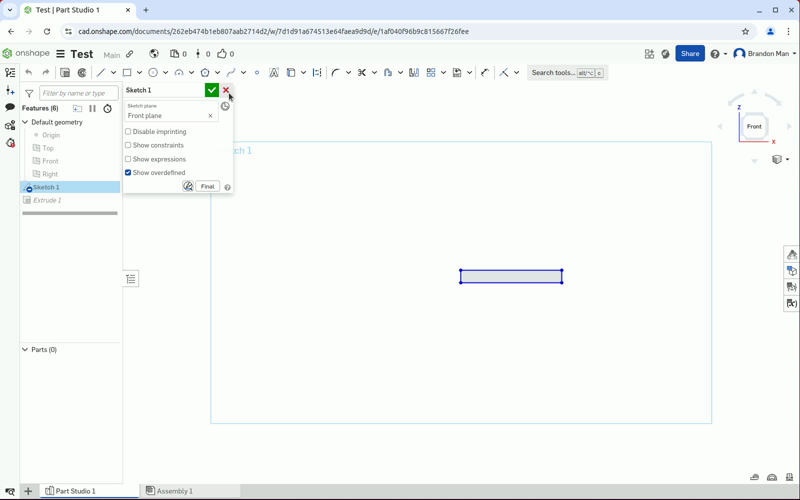
click(229, 92)
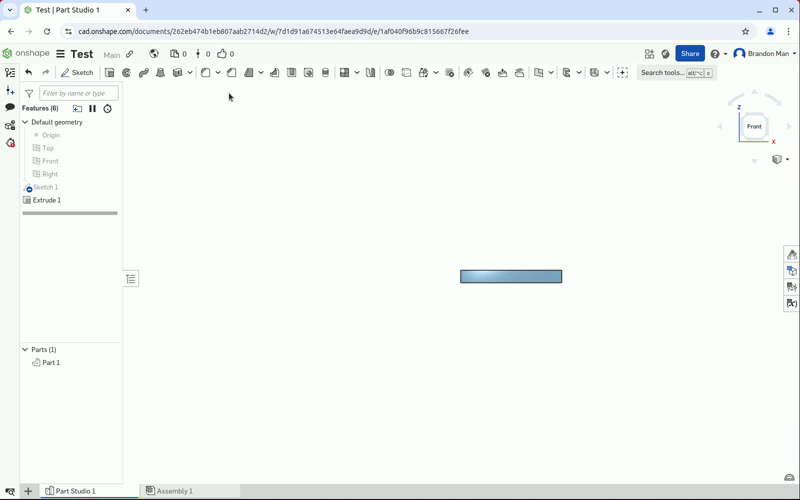
mouse_move(541, 75)
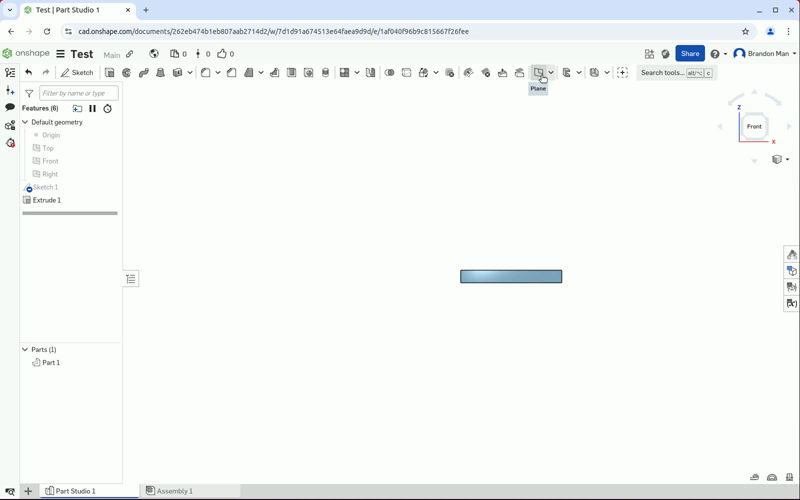
click(541, 75)
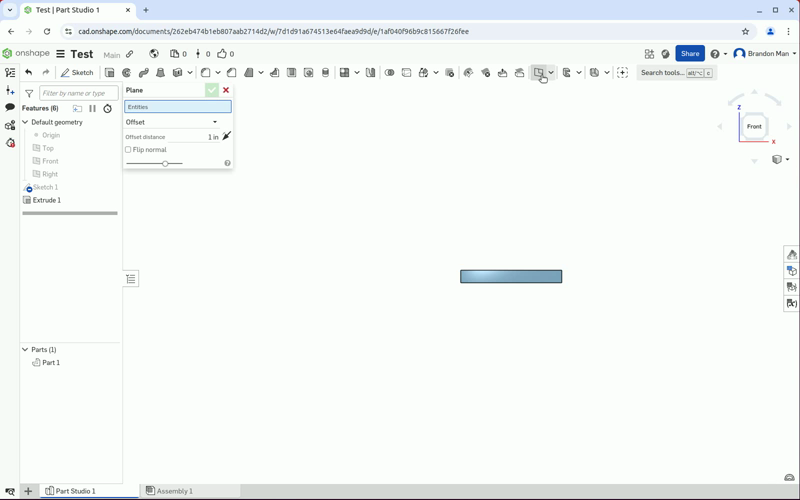
mouse_move(73, 163)
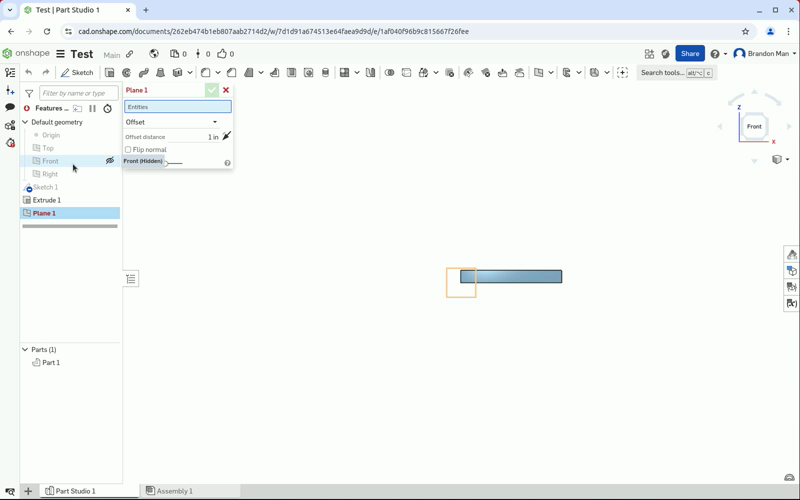
click(73, 163)
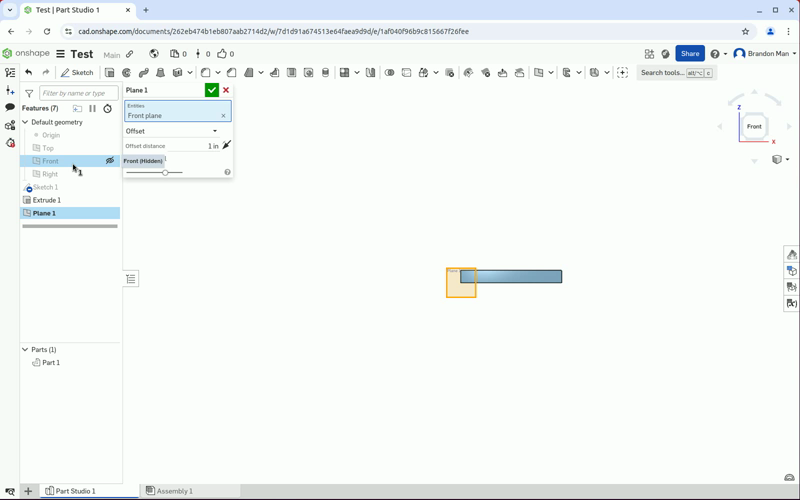
key(tab, 2)
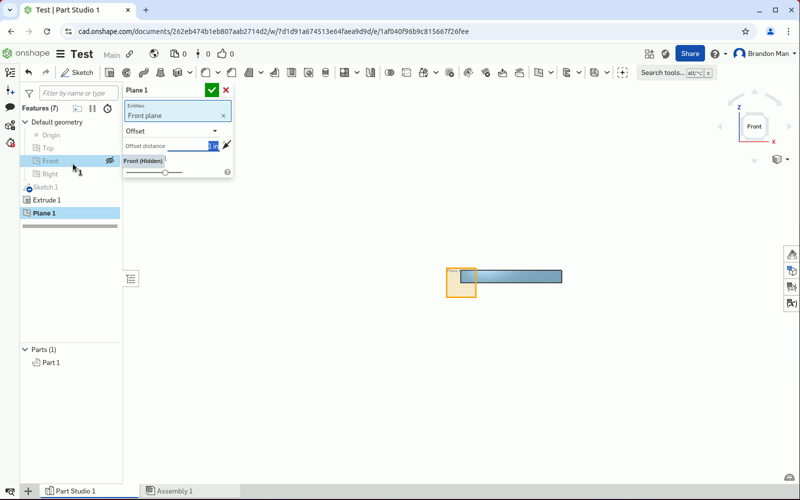
text(20.705)
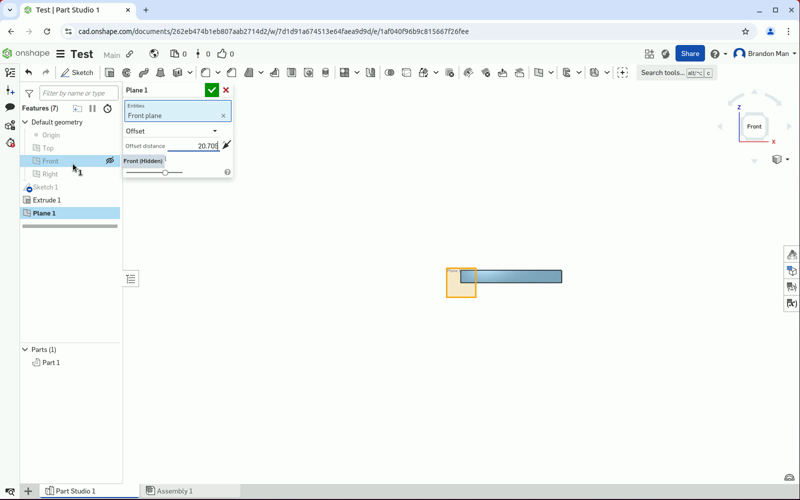
key(enter, 2)
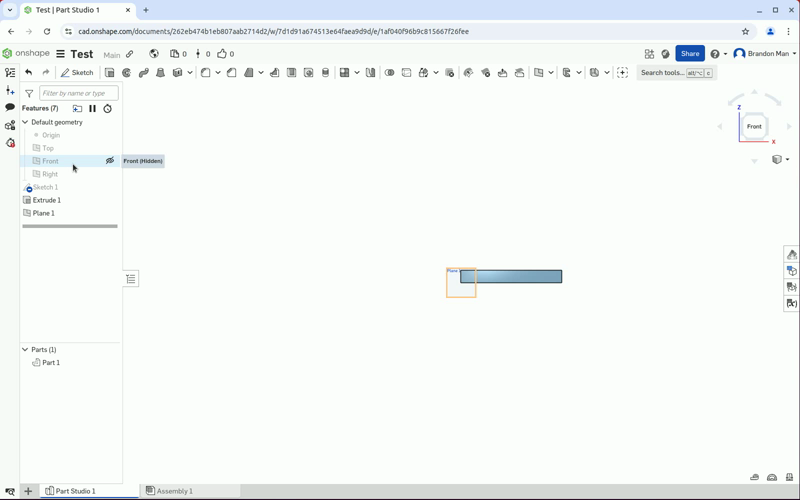
key(shift+s)
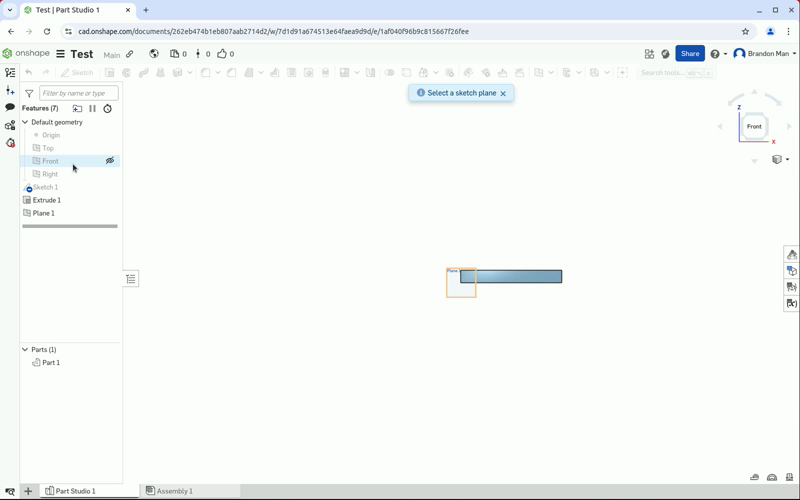
mouse_move(73, 215)
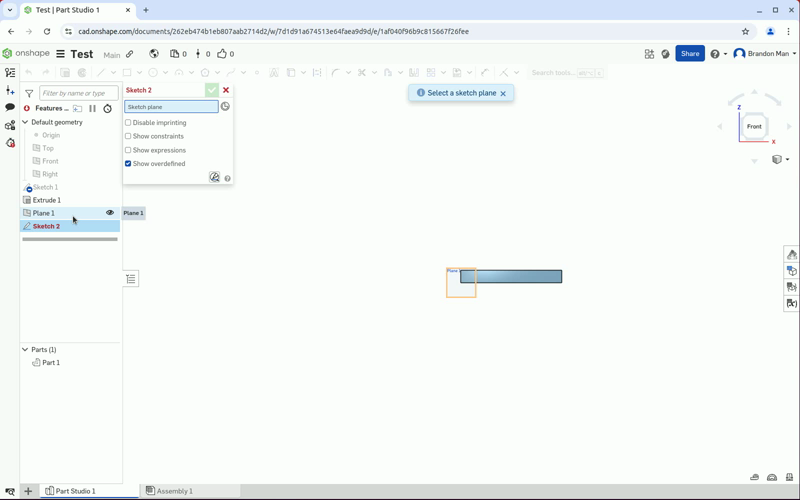
click(73, 215)
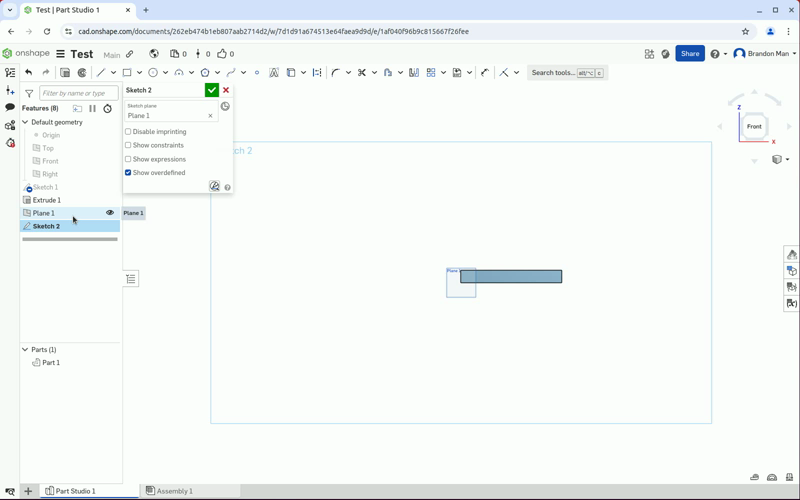
mouse_move(73, 352)
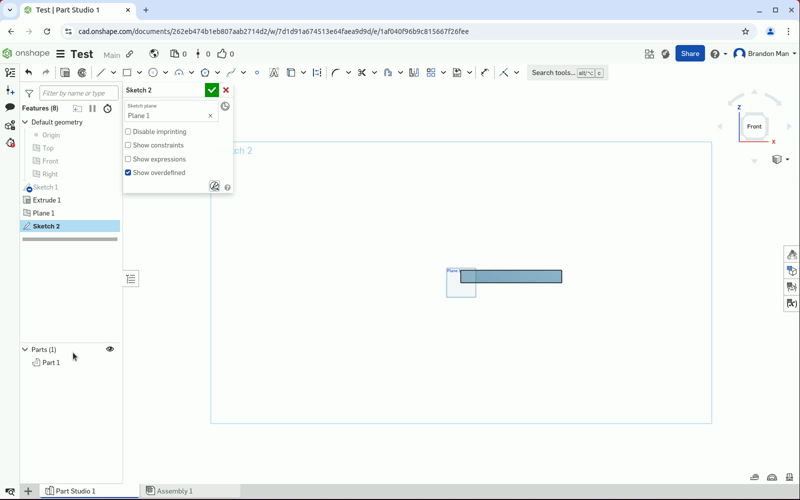
key(y)
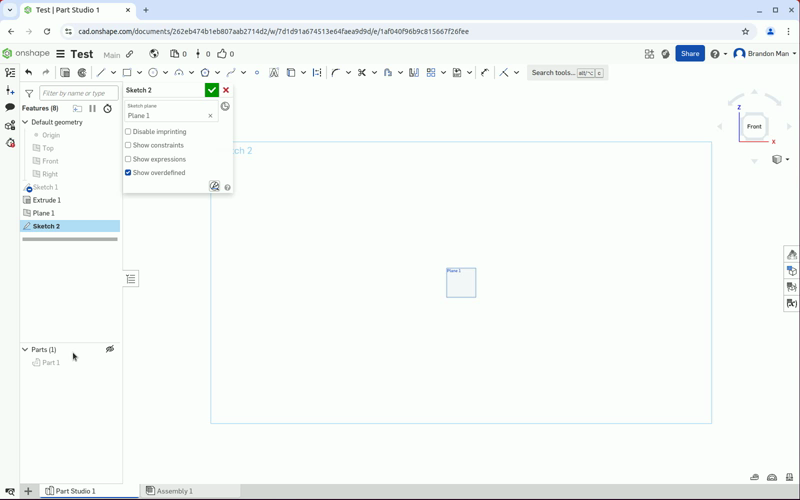
key(l)
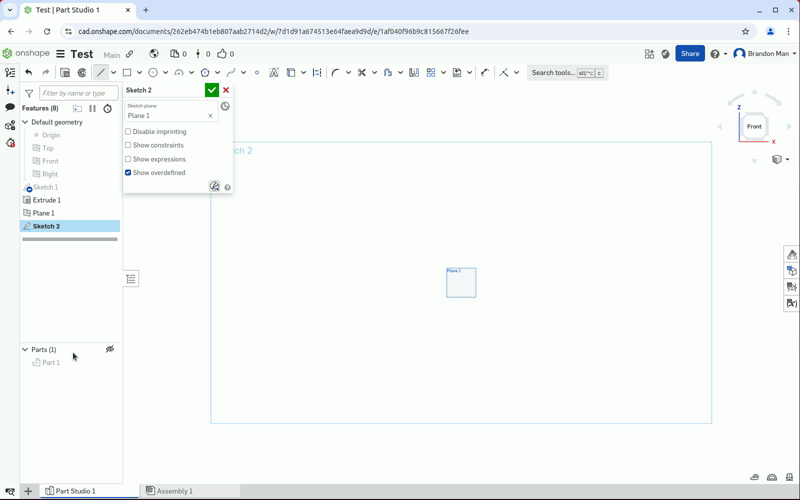
key_down(shift)
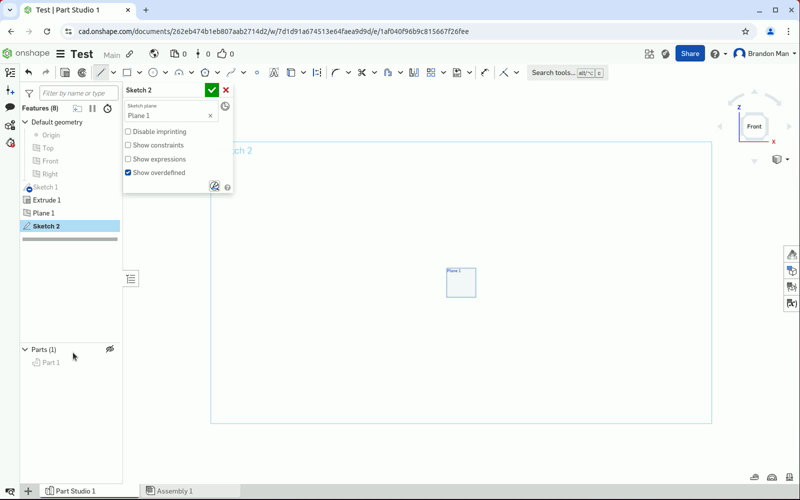
mouse_move(472, 276)
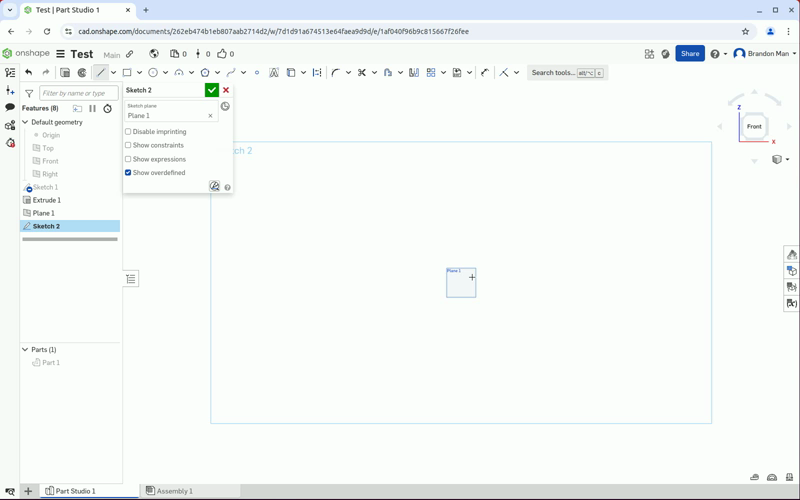
click(472, 276)
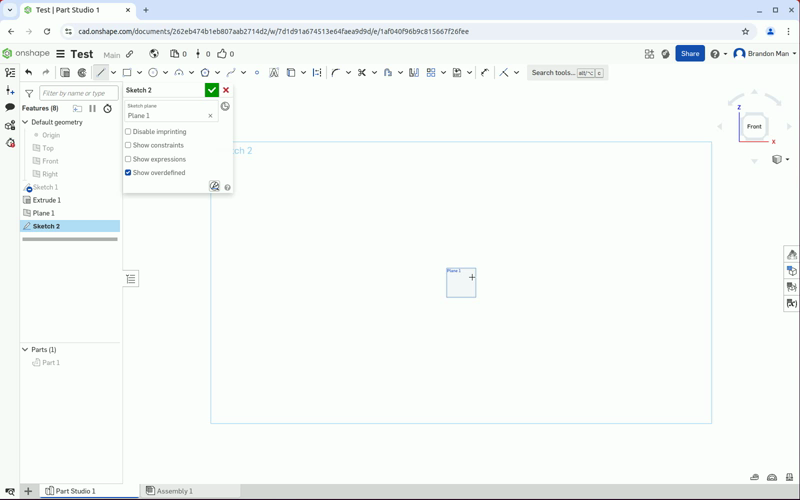
key_up(shift)
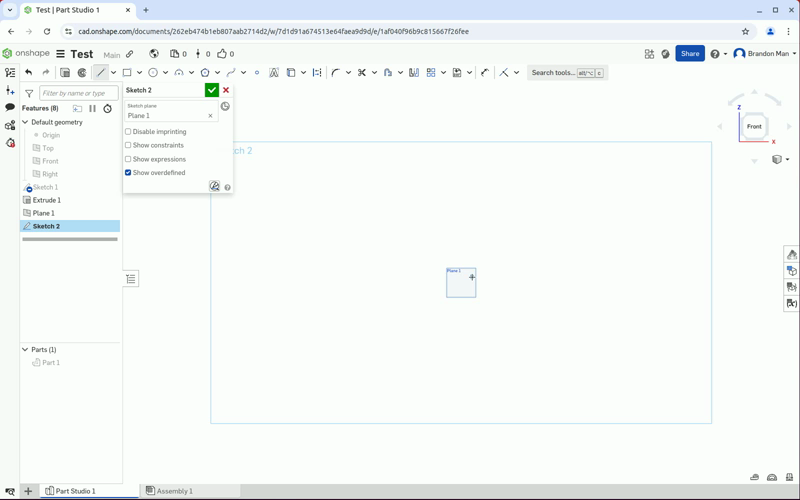
key_down(shift)
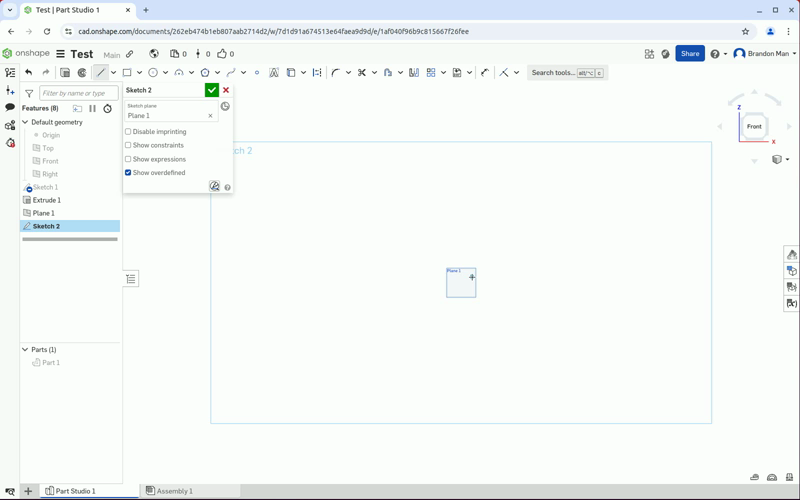
mouse_move(502, 276)
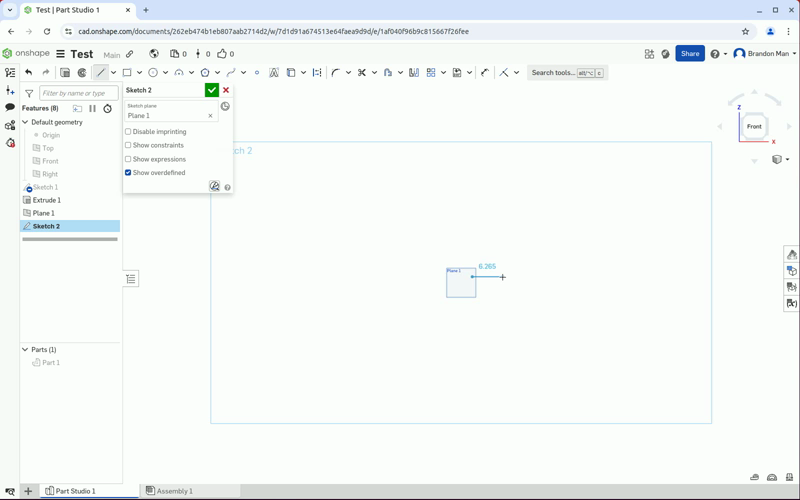
mouse_move(492, 276)
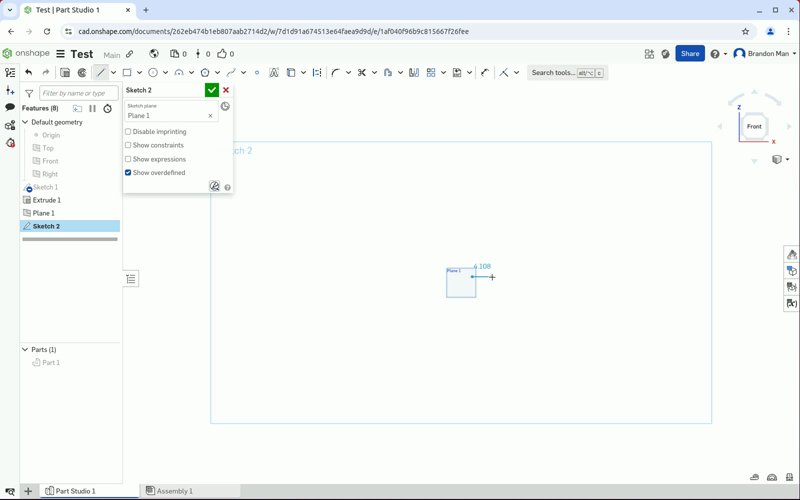
click(492, 276)
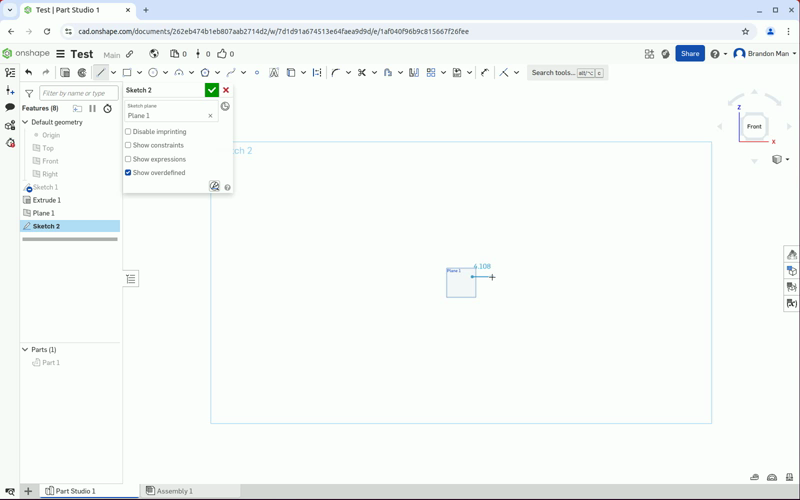
key_up(shift)
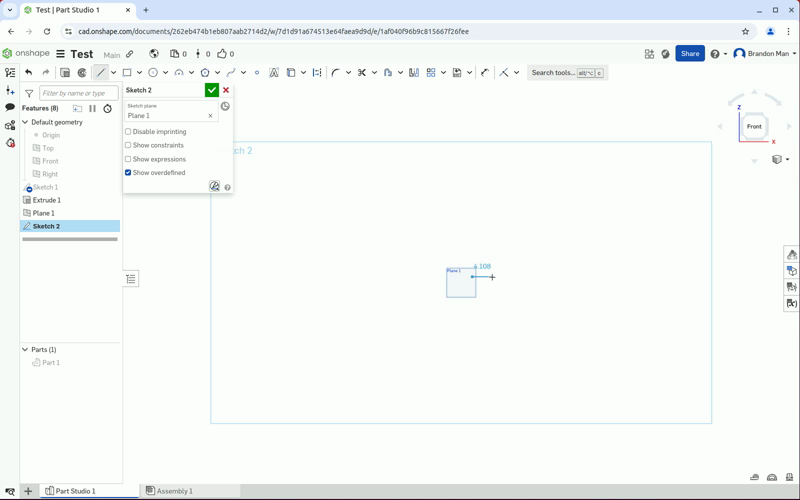
key_down(shift)
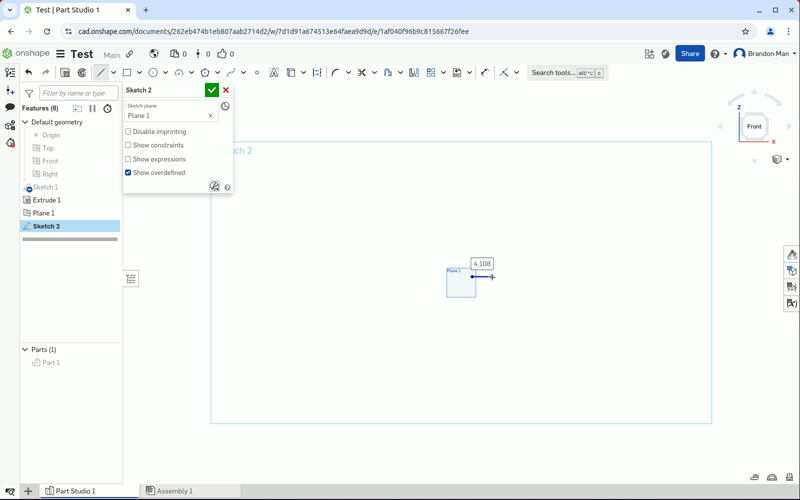
mouse_move(522, 276)
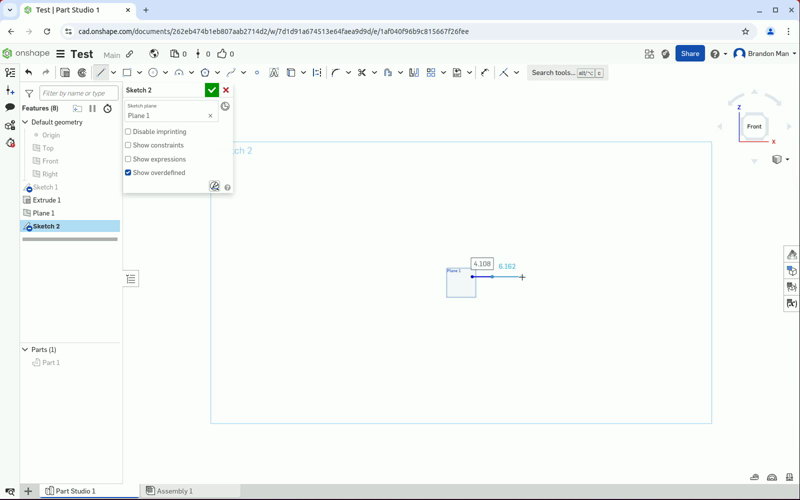
mouse_move(492, 275)
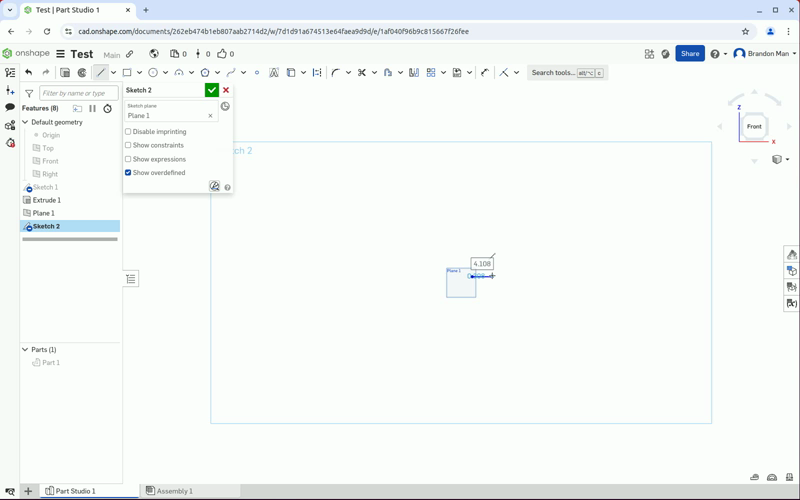
scroll(6)
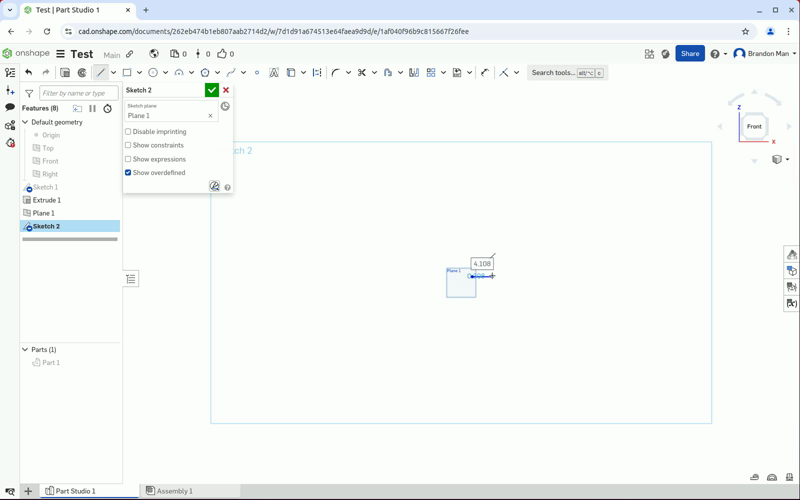
scroll(6)
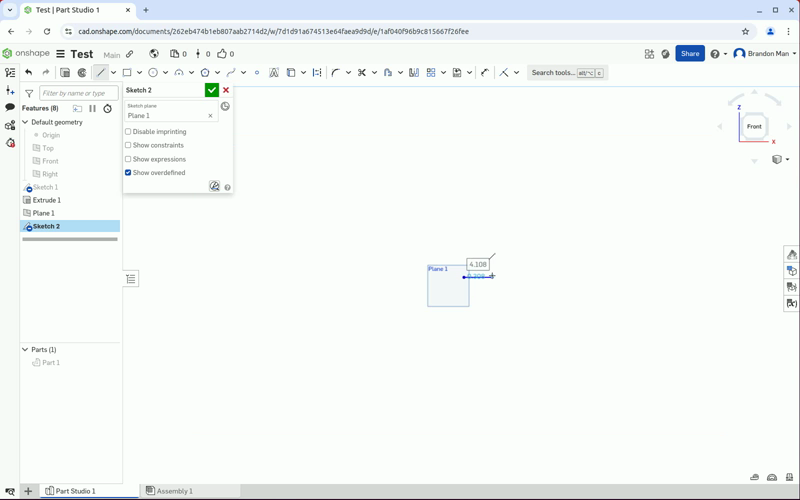
scroll(6)
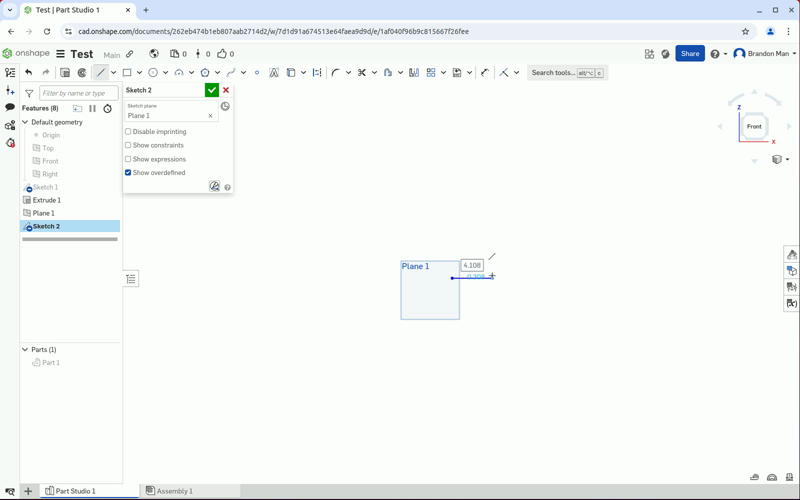
scroll(6)
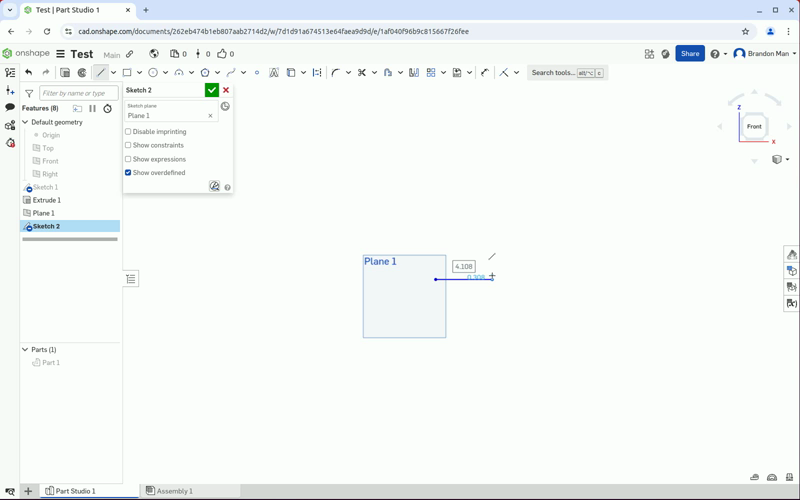
scroll(6)
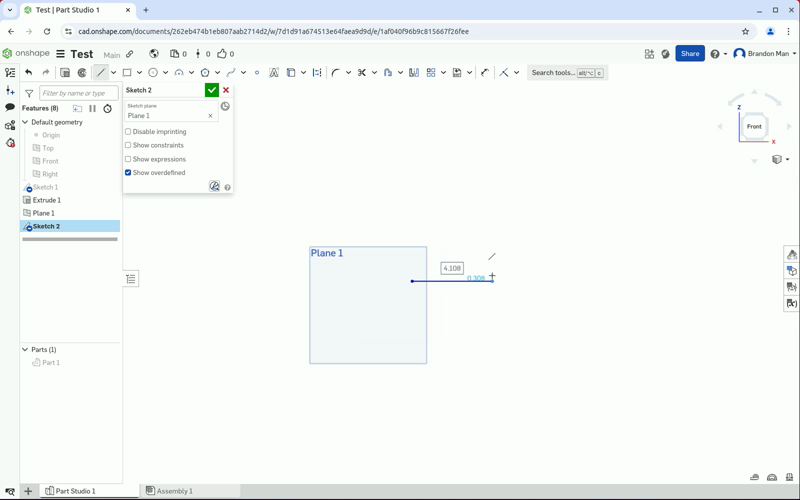
scroll(6)
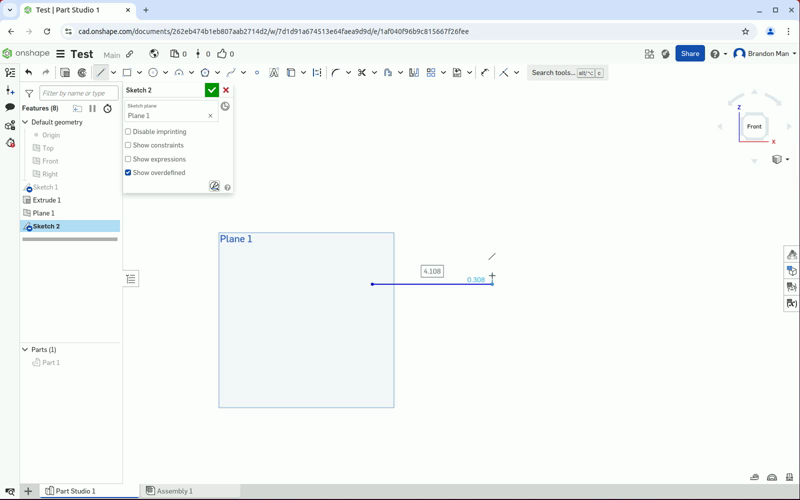
scroll(6)
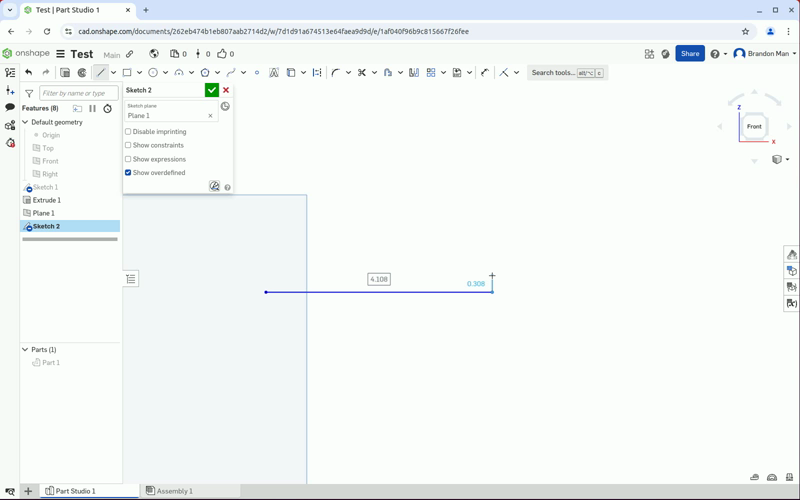
click(492, 275)
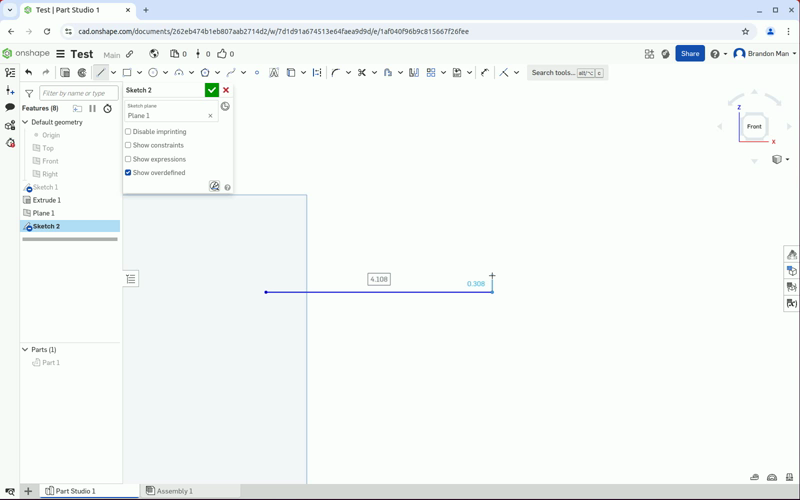
scroll(-6)
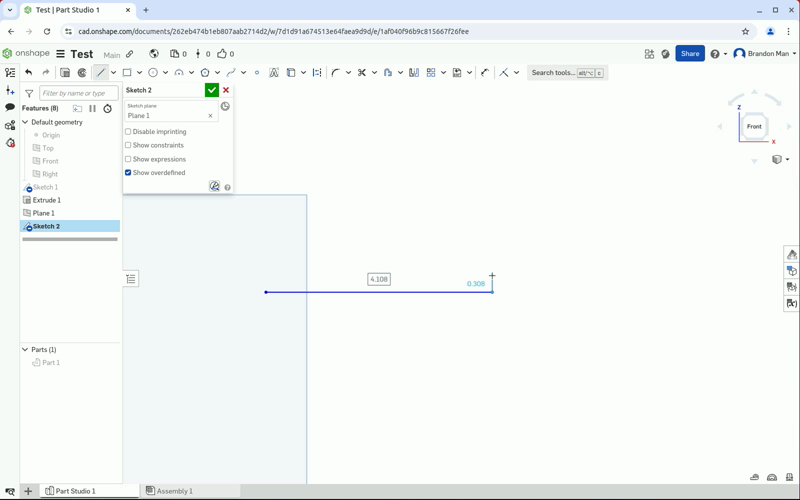
scroll(-6)
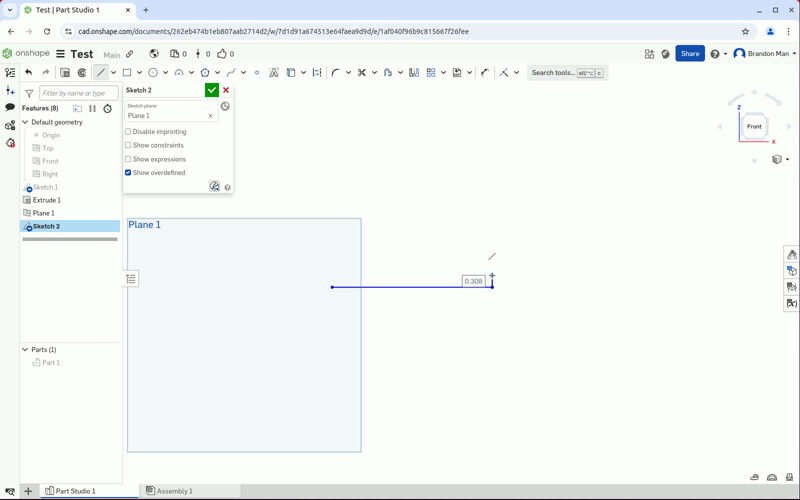
scroll(-6)
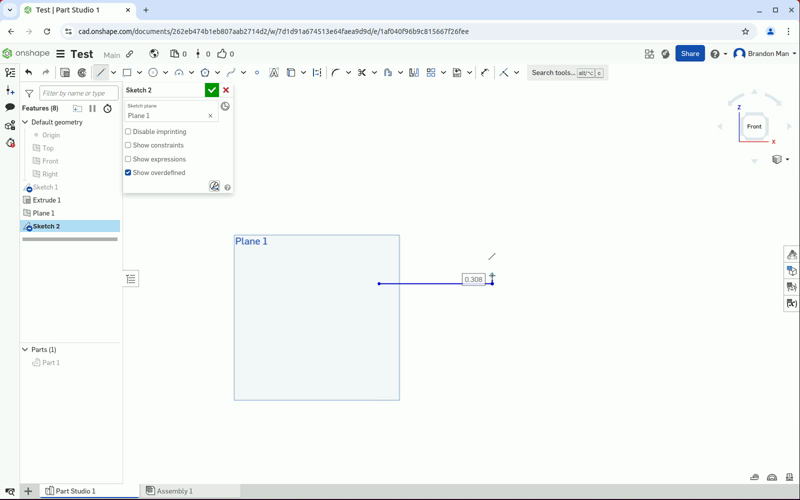
scroll(-6)
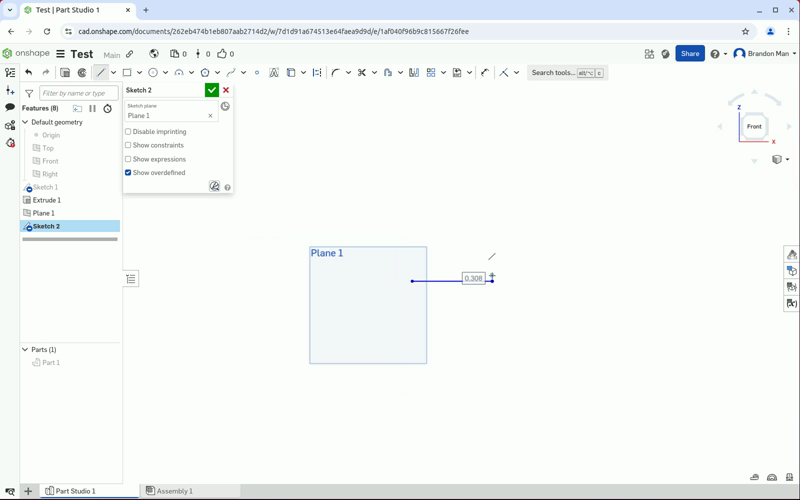
scroll(-6)
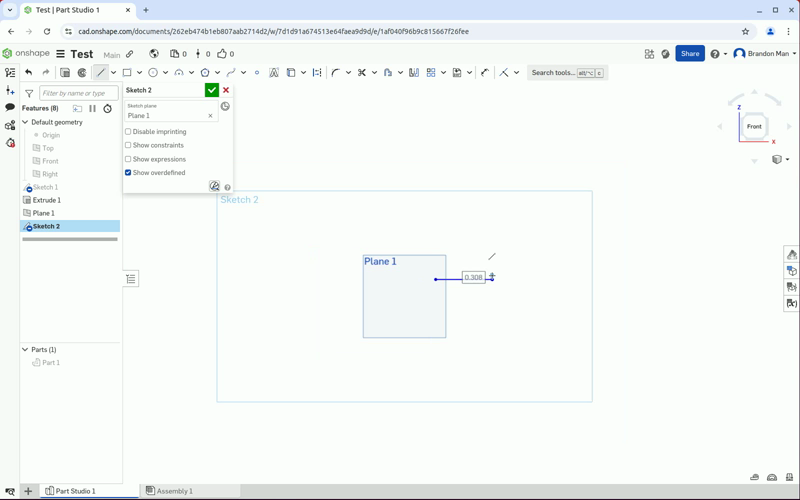
scroll(-6)
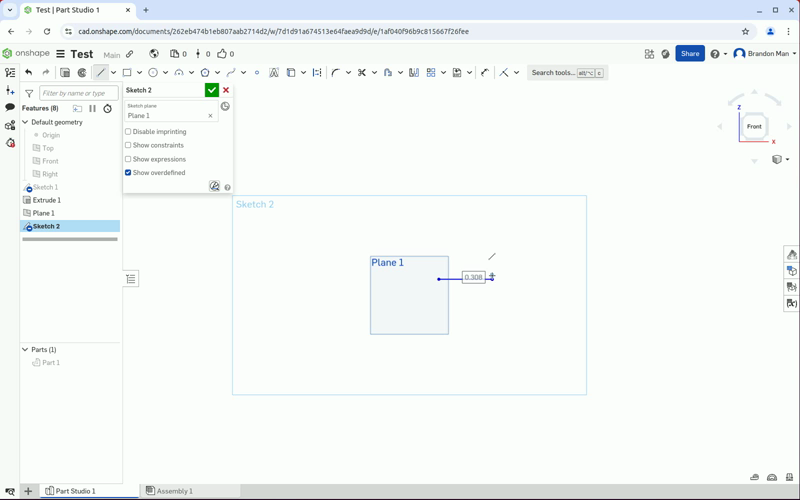
scroll(-6)
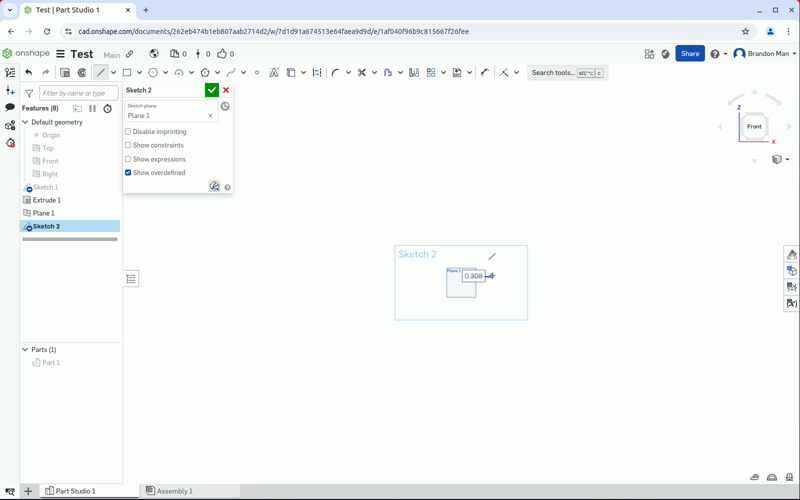
key_up(shift)
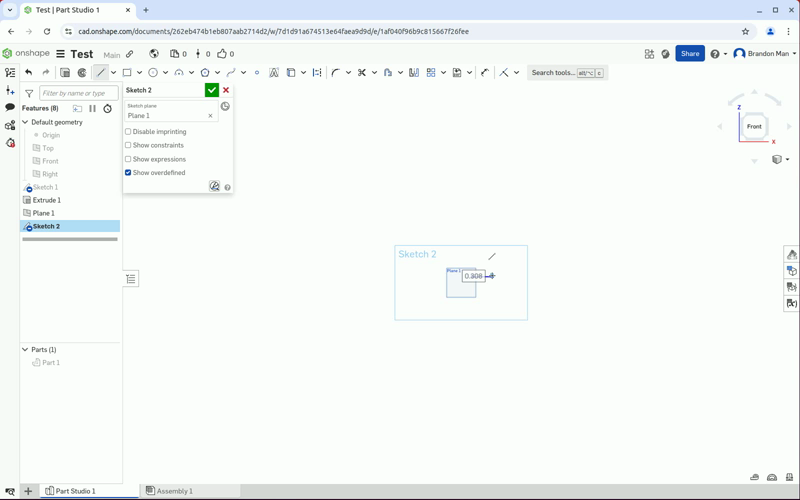
key_down(shift)
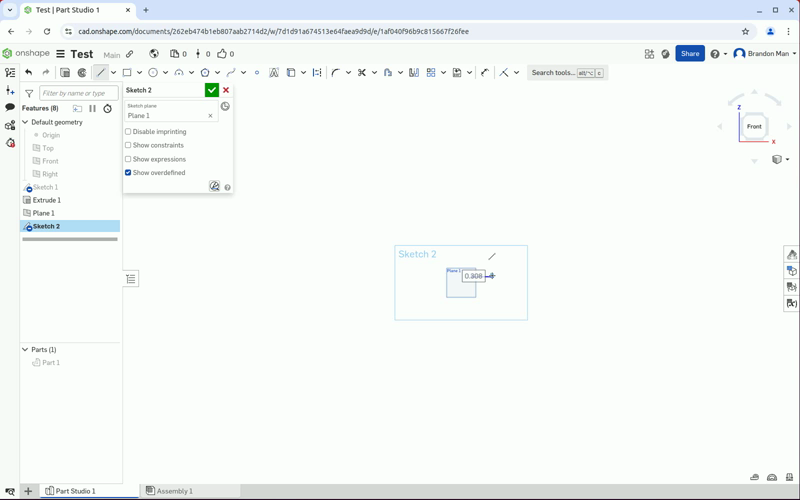
mouse_move(522, 275)
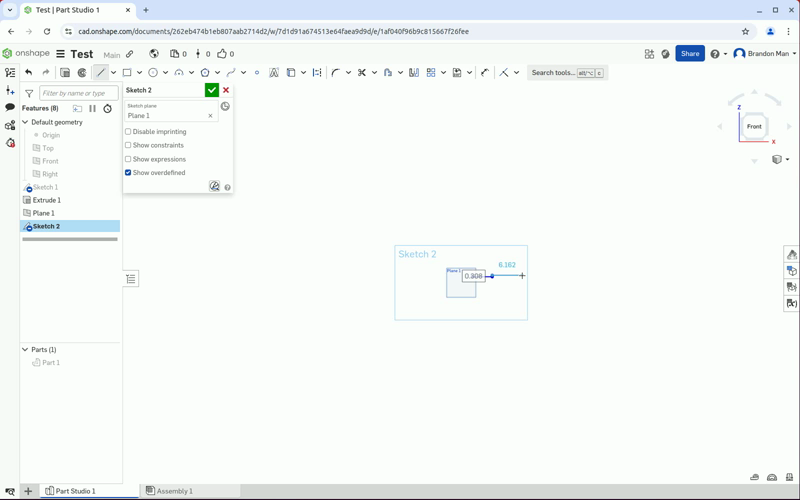
mouse_move(472, 275)
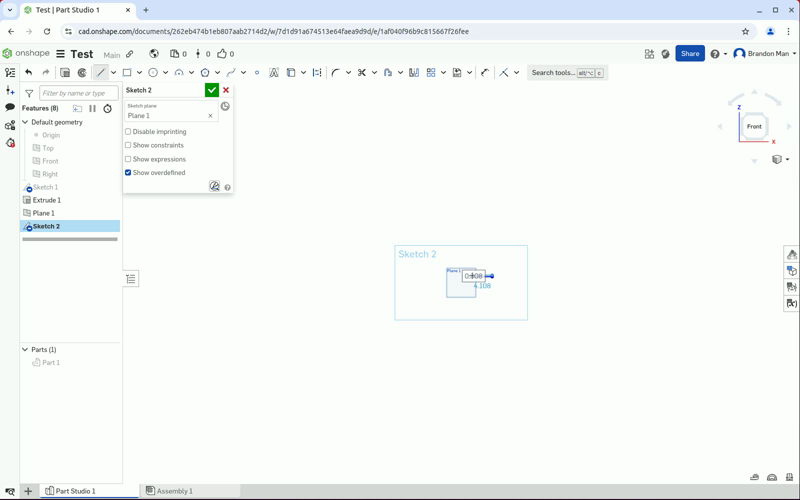
scroll(6)
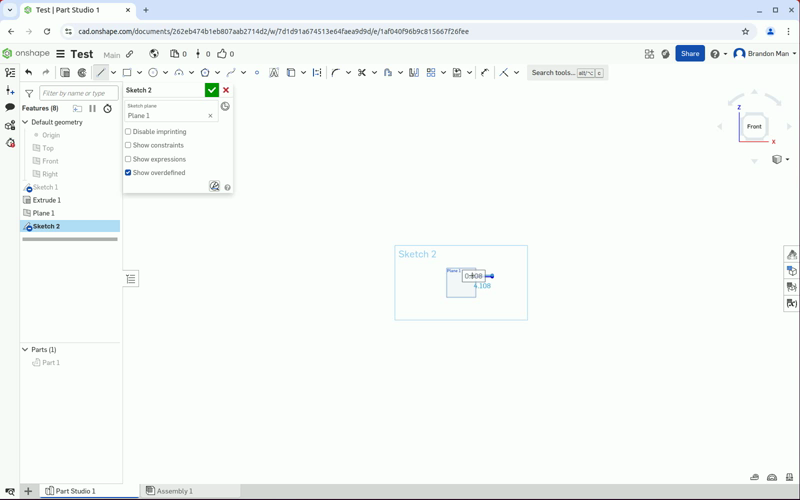
scroll(6)
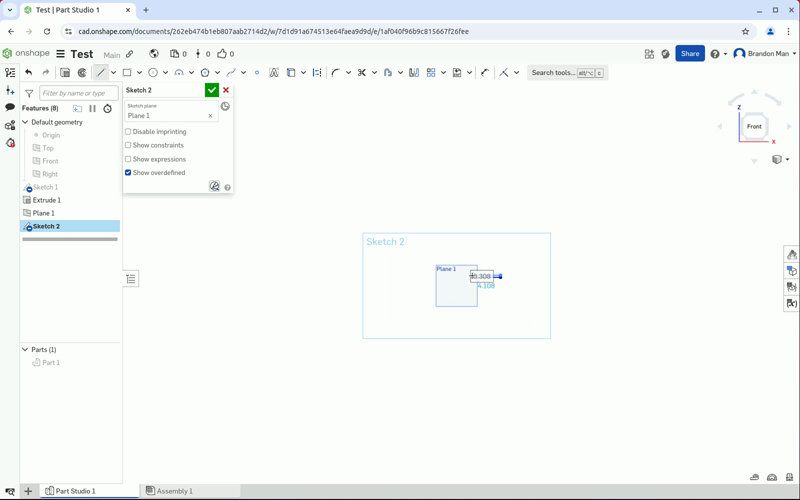
scroll(6)
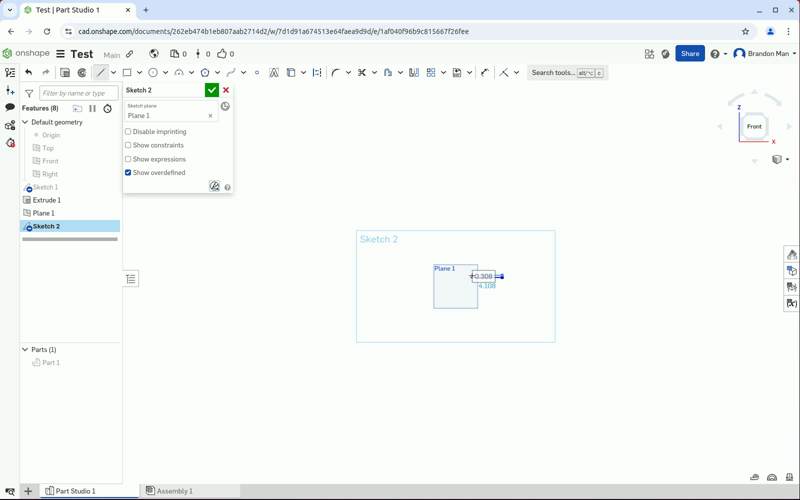
scroll(6)
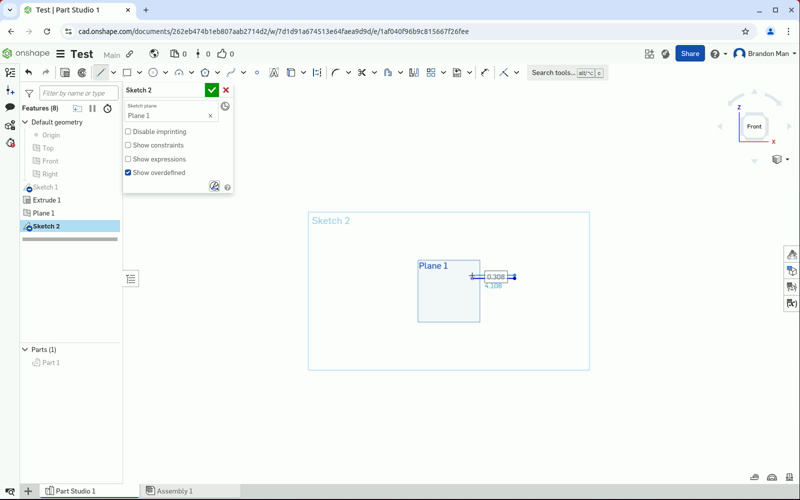
scroll(6)
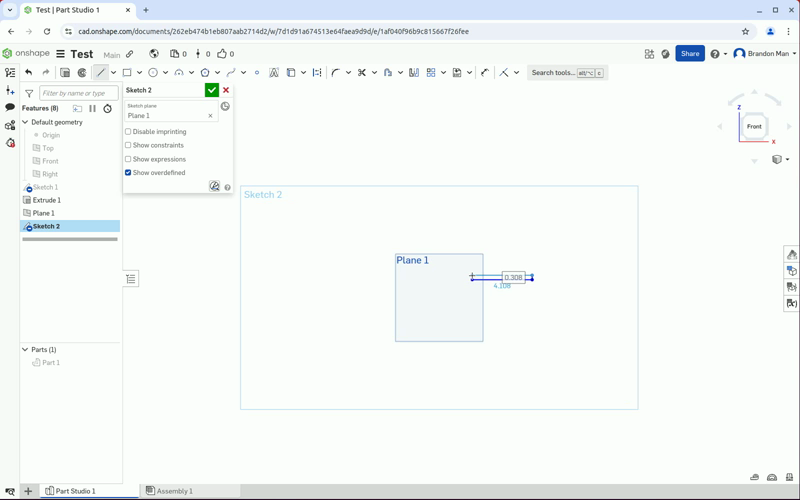
scroll(6)
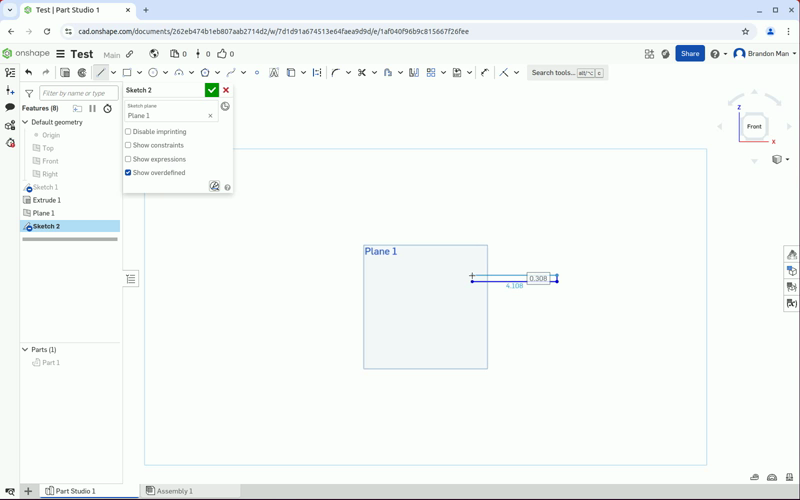
scroll(6)
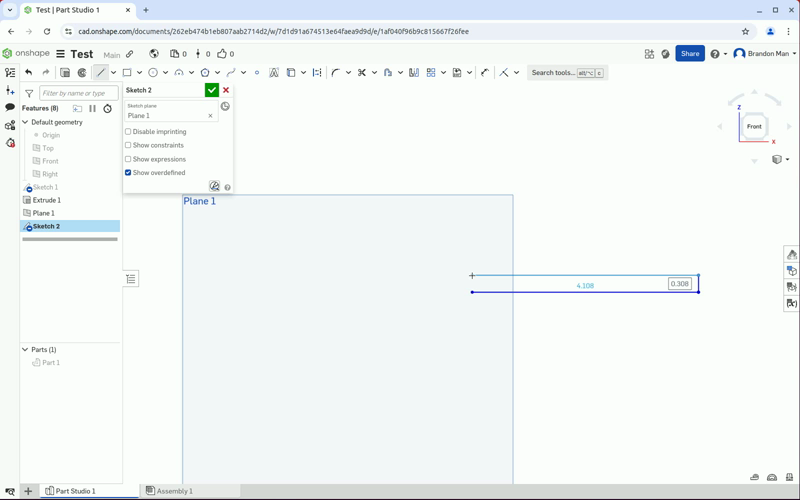
click(472, 275)
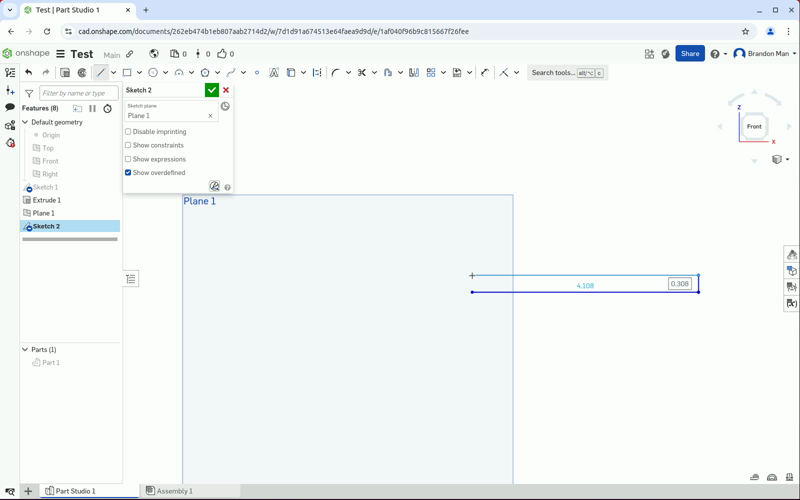
scroll(-6)
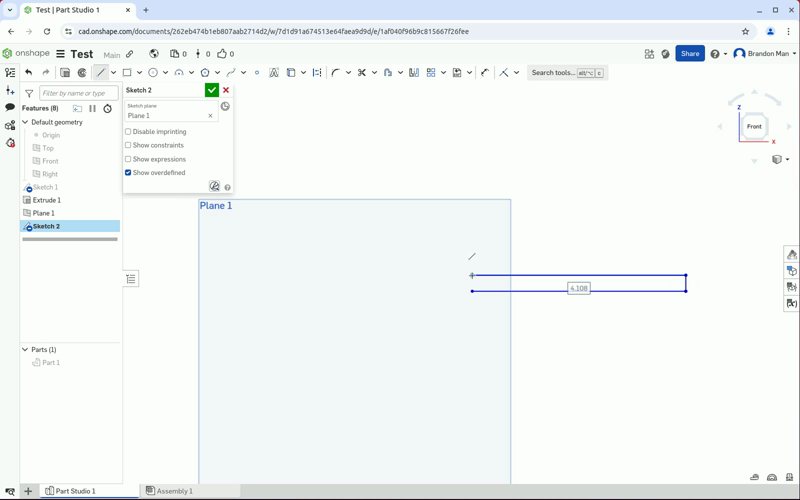
scroll(-6)
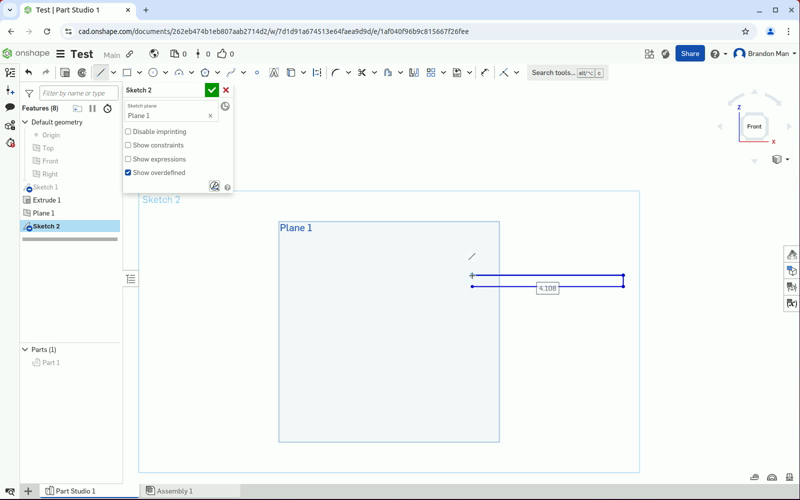
scroll(-6)
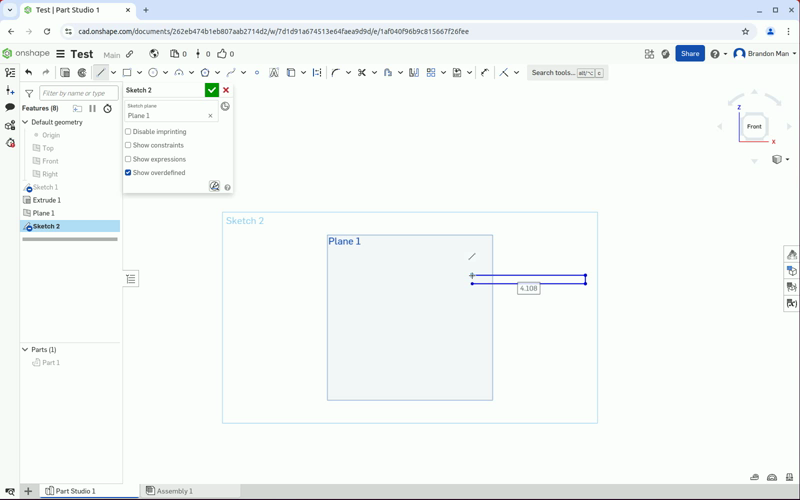
scroll(-6)
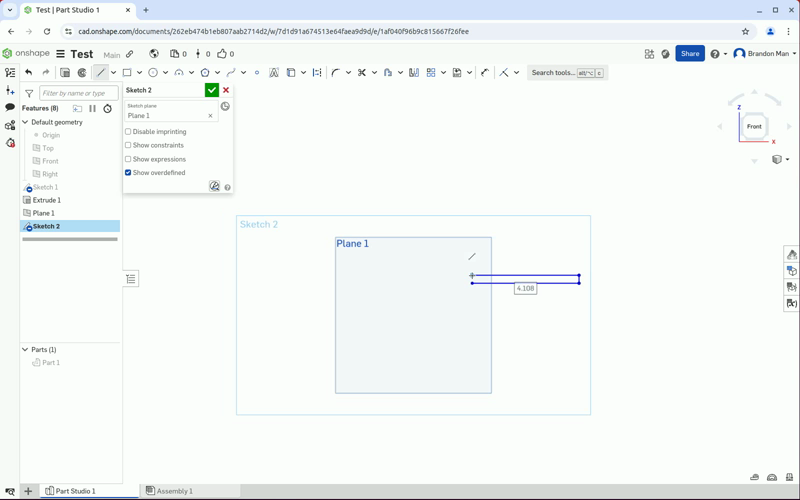
scroll(-6)
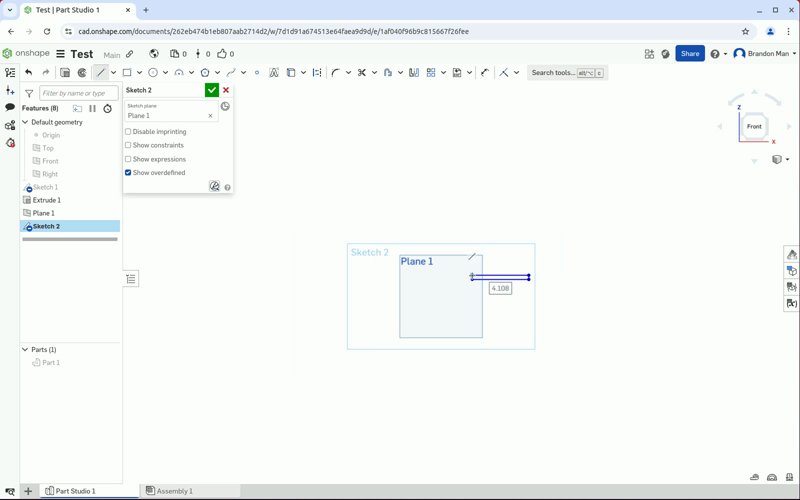
scroll(-6)
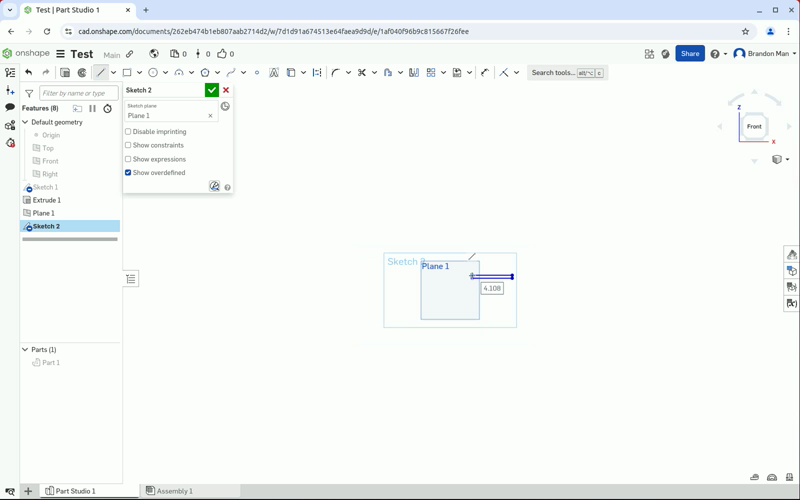
scroll(-6)
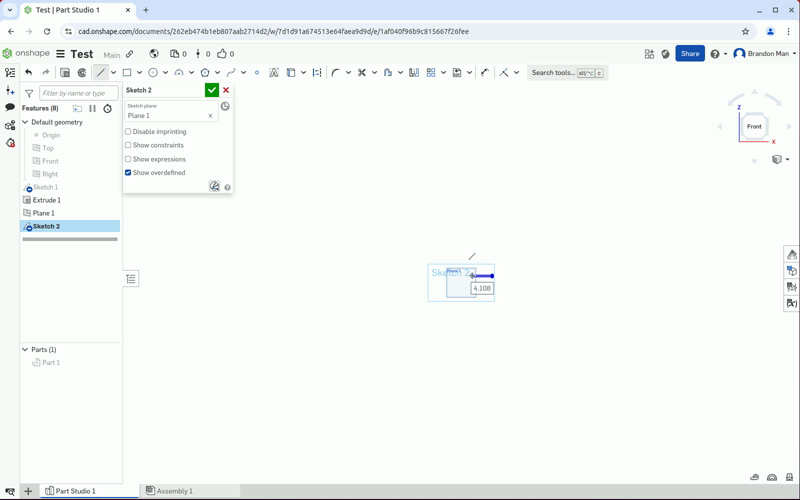
key_up(shift)
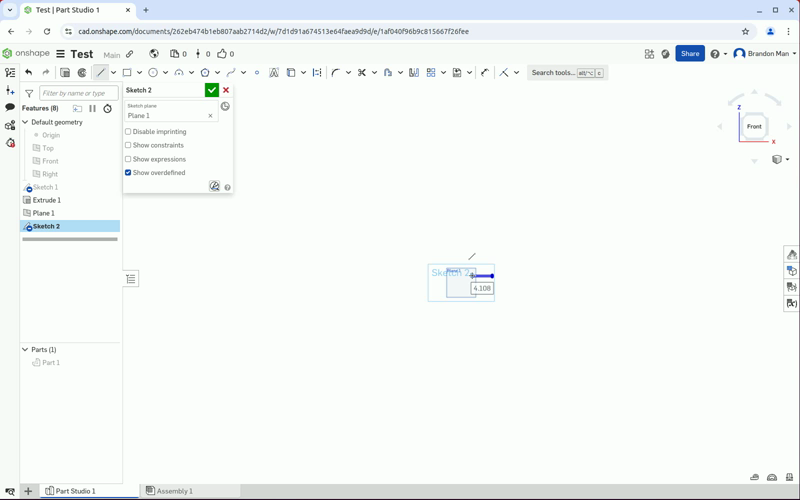
mouse_move(502, 275)
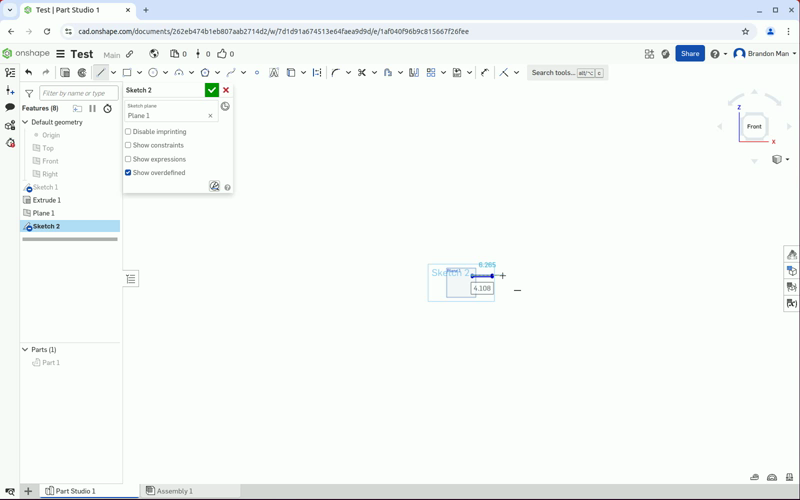
key_down(shift)
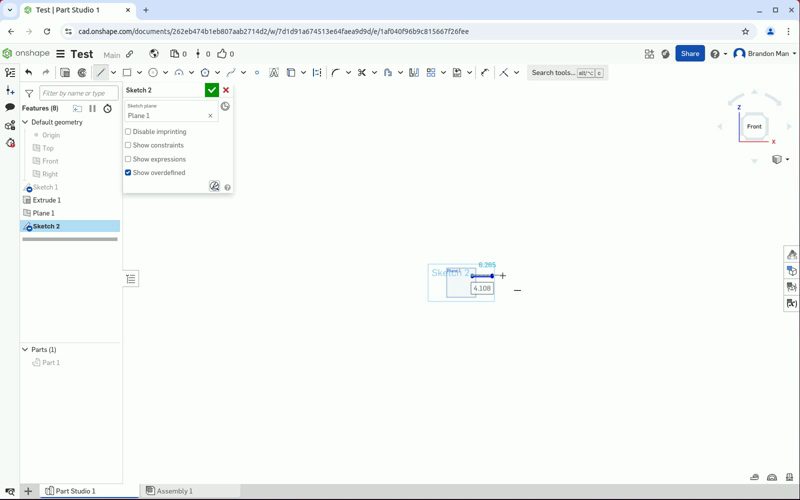
mouse_move(472, 276)
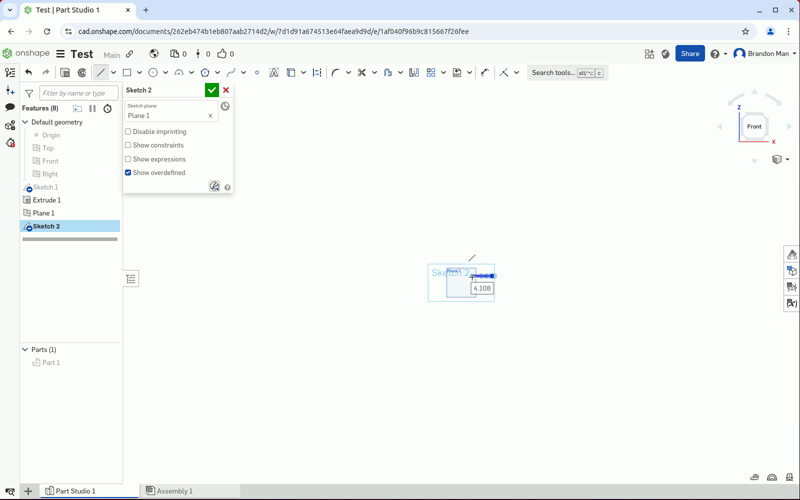
scroll(6)
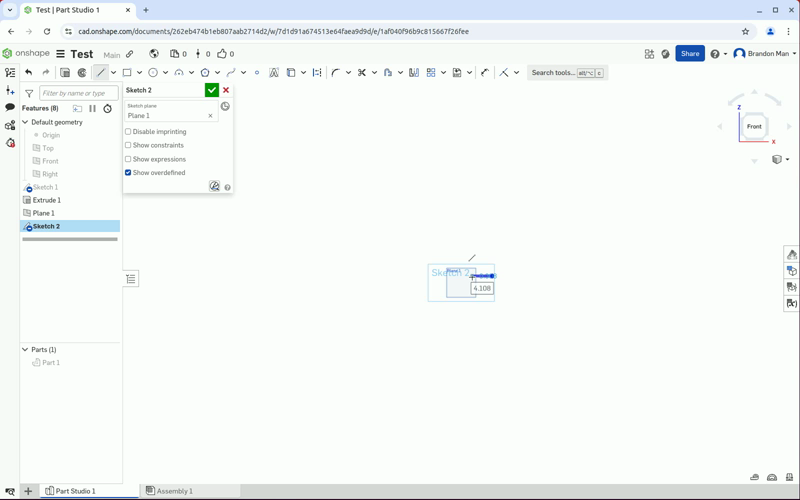
scroll(6)
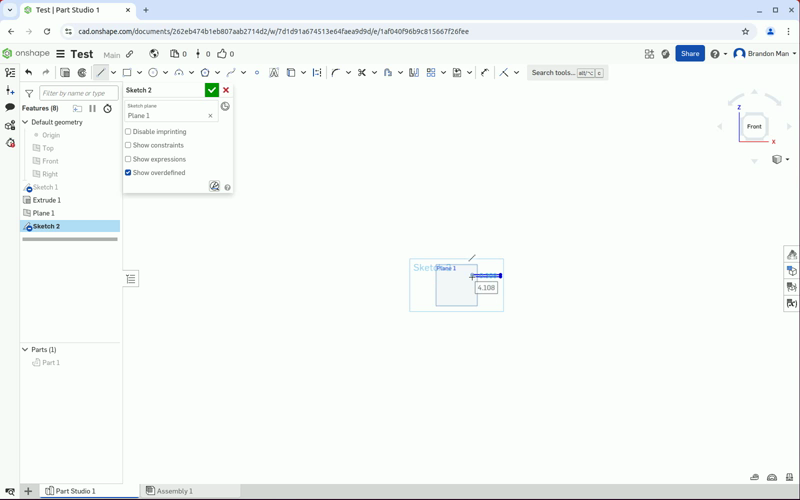
scroll(6)
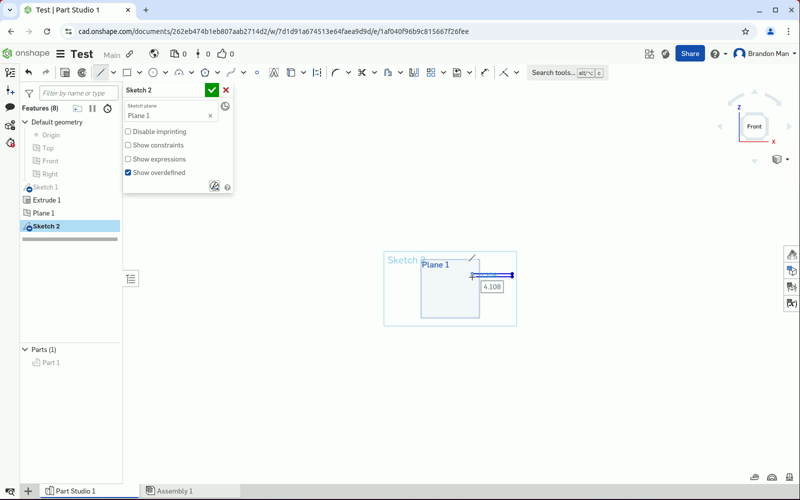
scroll(6)
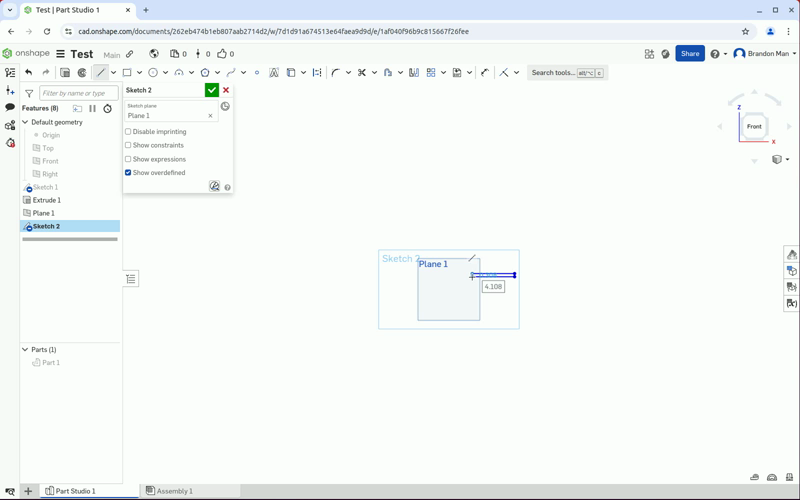
scroll(6)
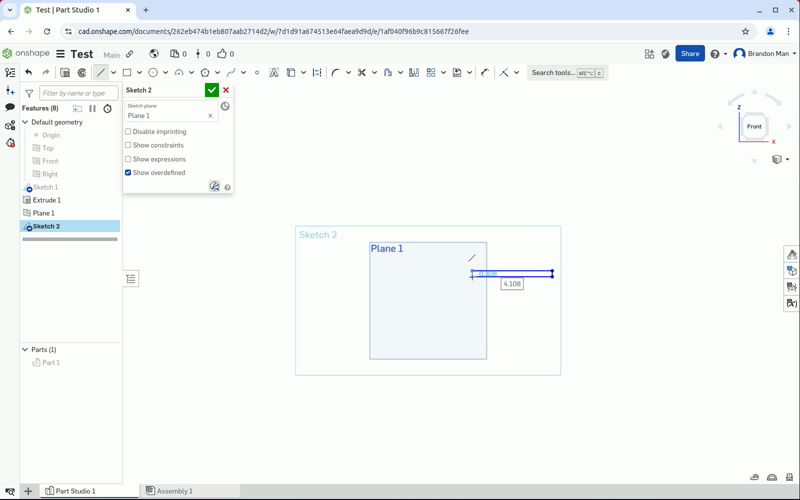
scroll(6)
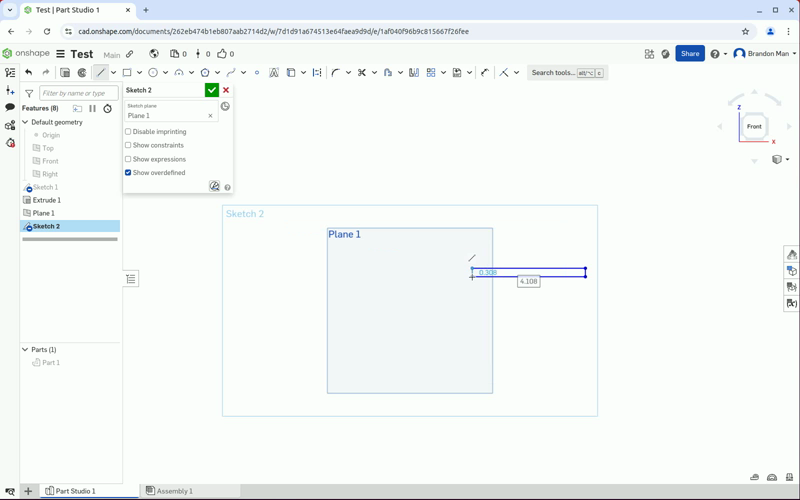
scroll(6)
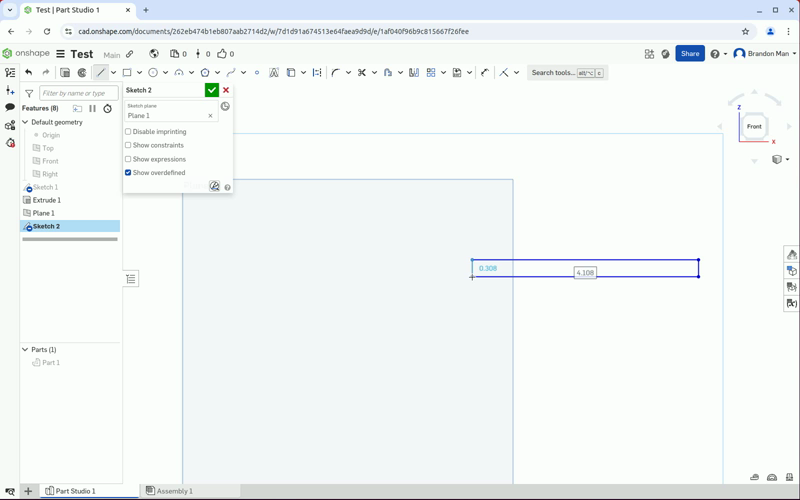
key_up(shift)
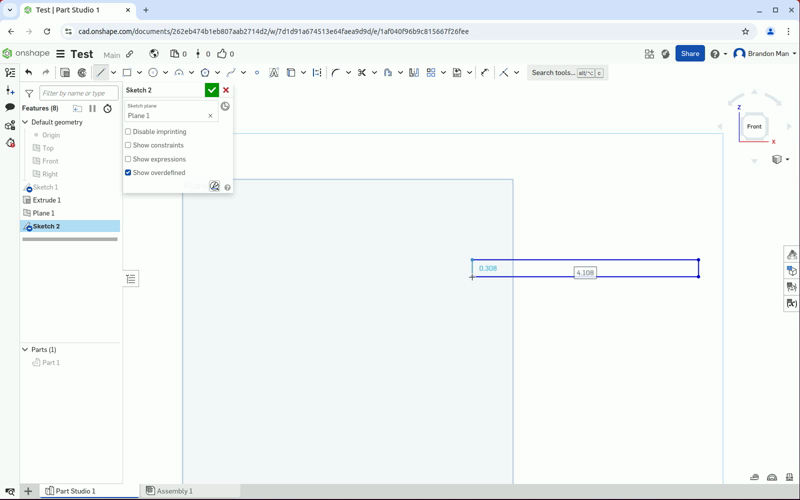
click(472, 276)
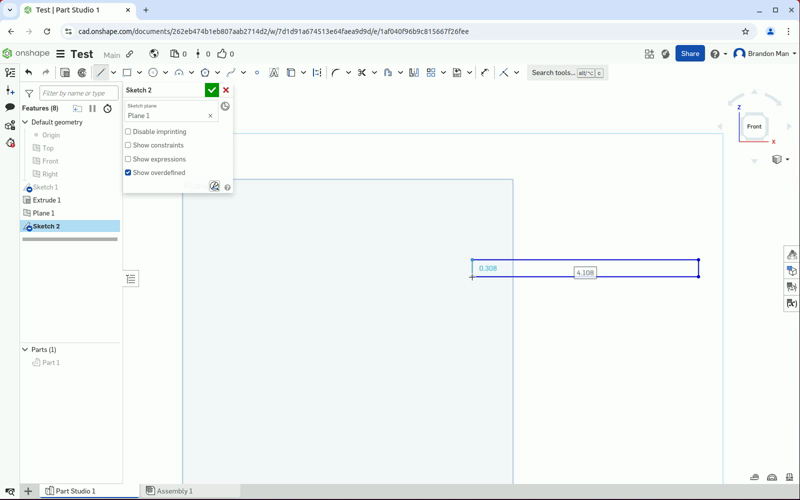
scroll(-6)
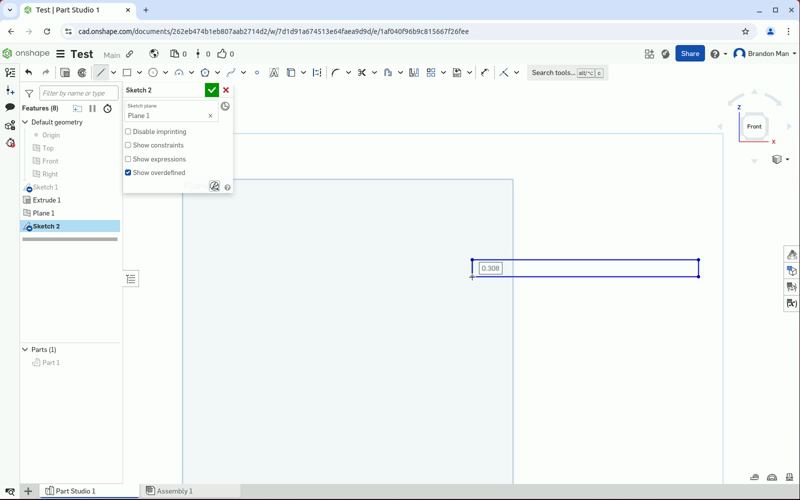
scroll(-6)
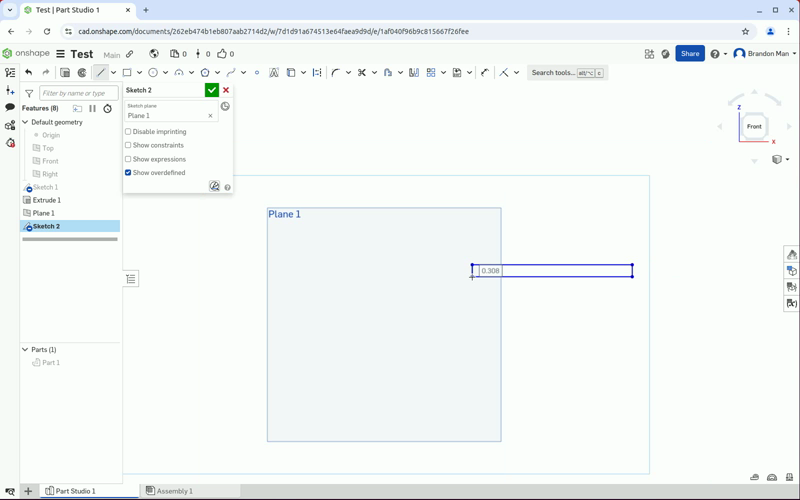
scroll(-6)
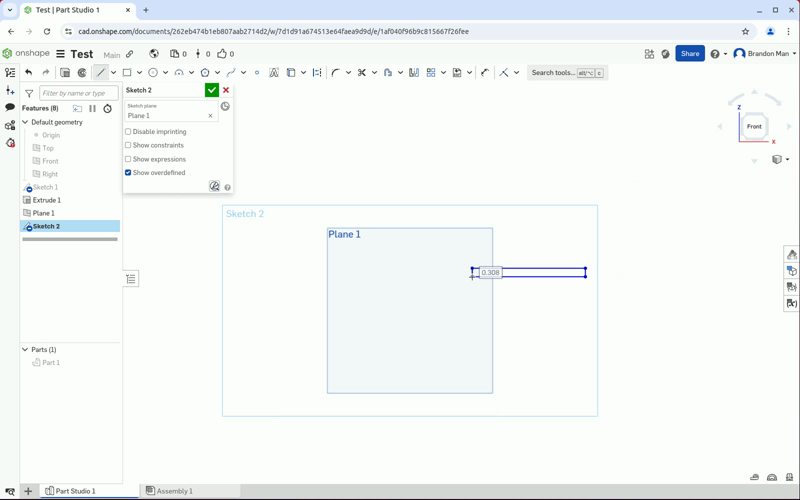
scroll(-6)
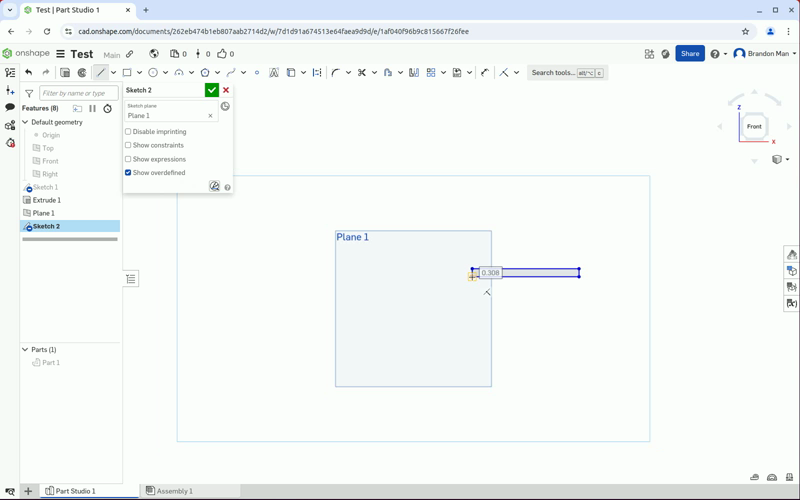
scroll(-6)
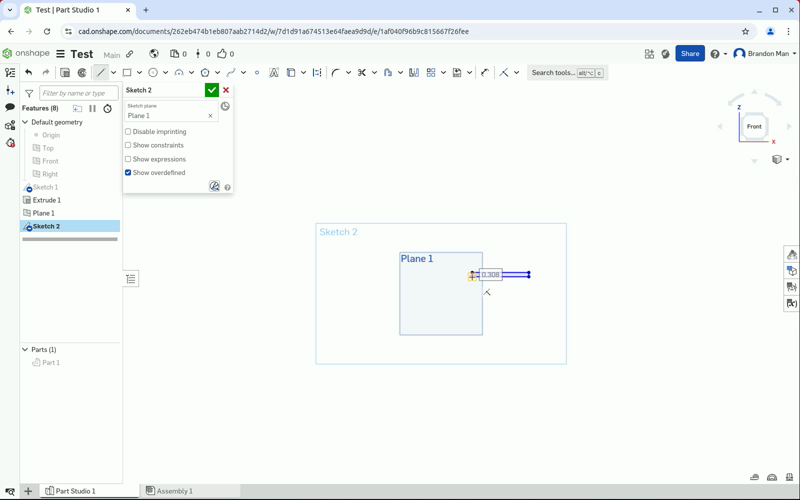
scroll(-6)
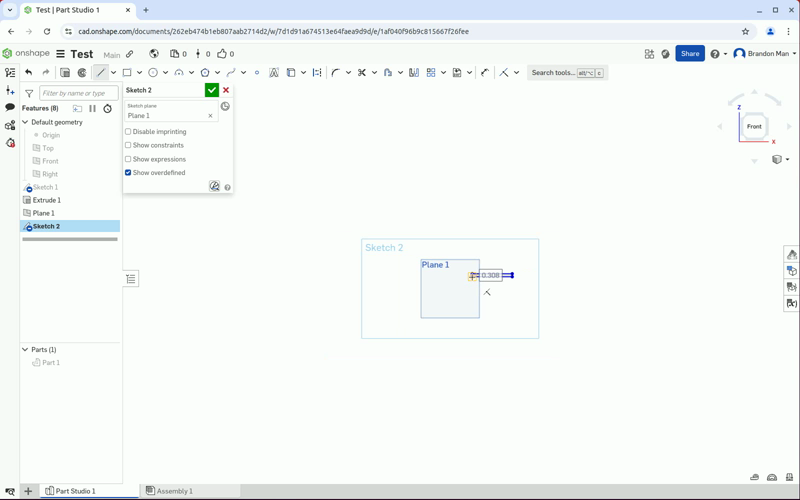
scroll(-6)
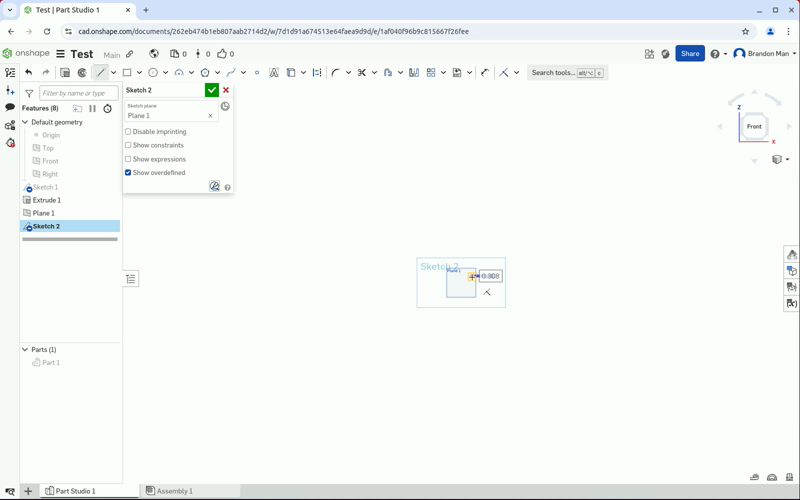
key(esc)
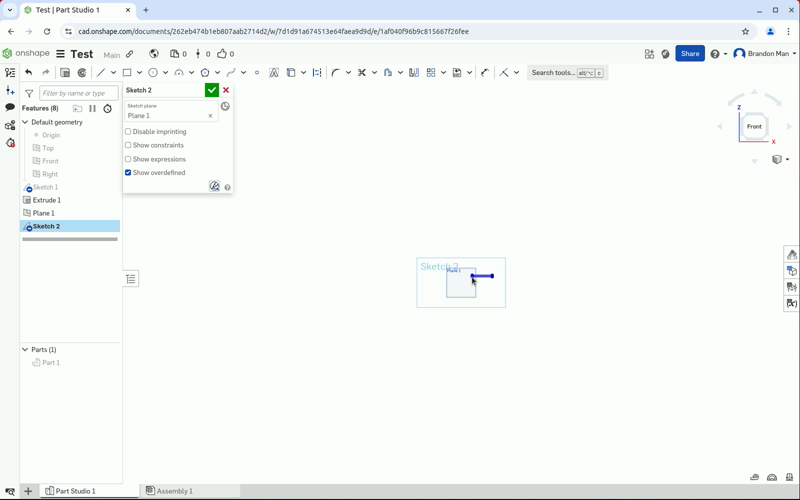
mouse_move(475, 275)
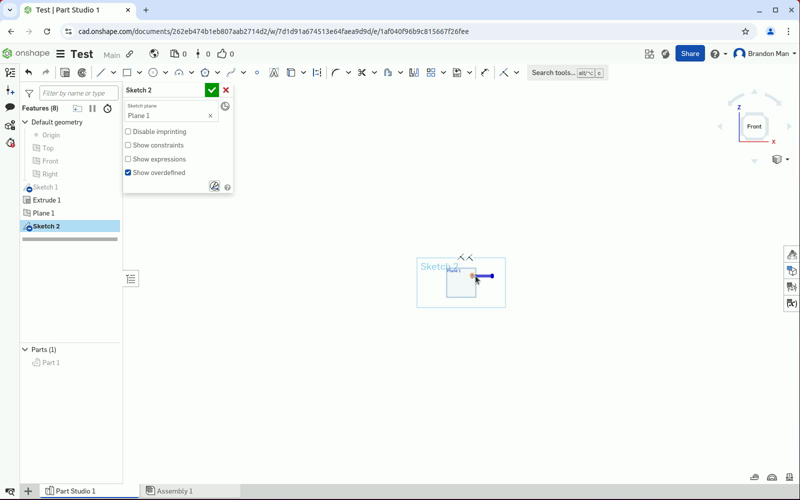
scroll(6)
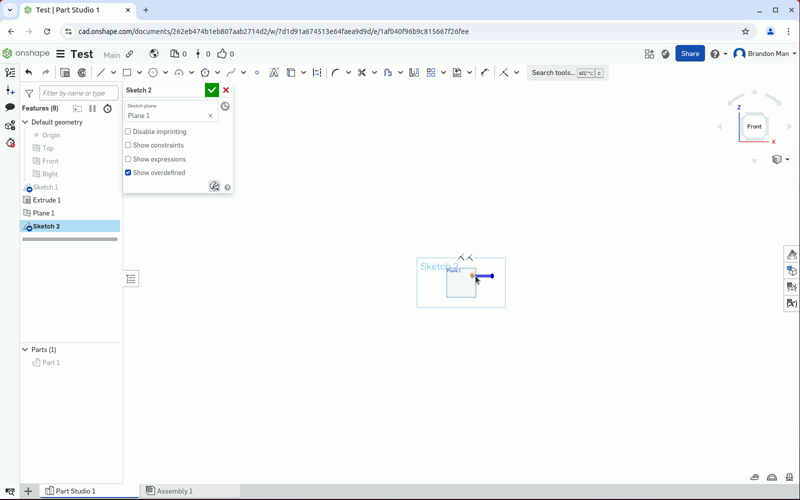
scroll(6)
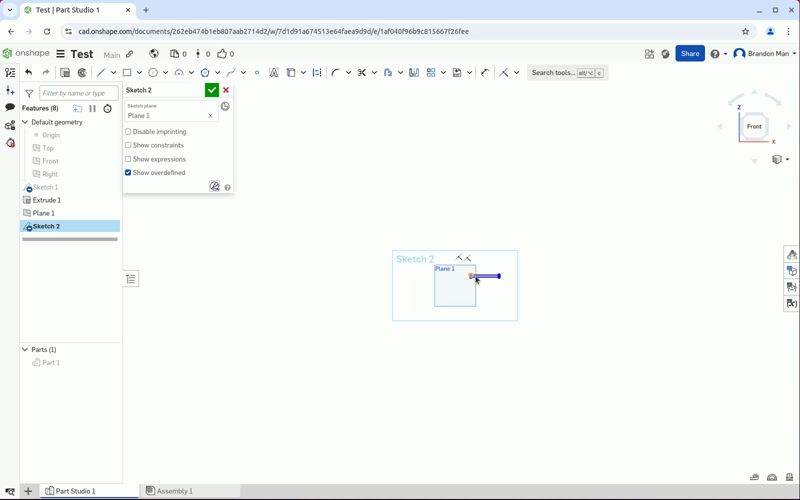
scroll(6)
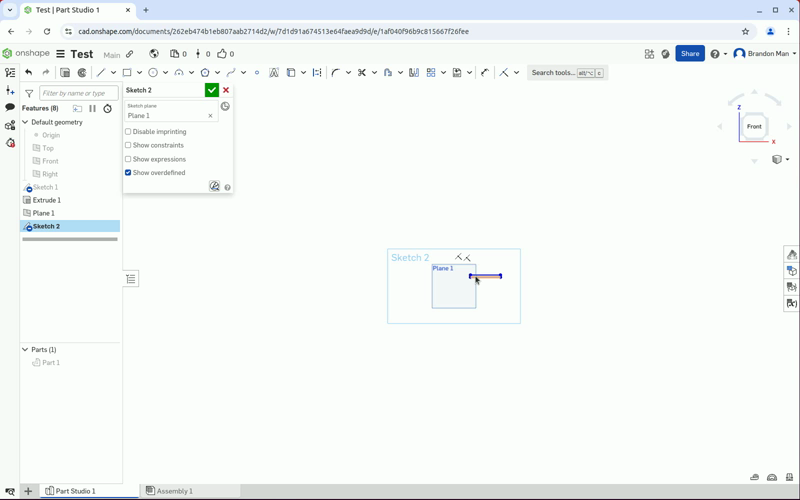
scroll(6)
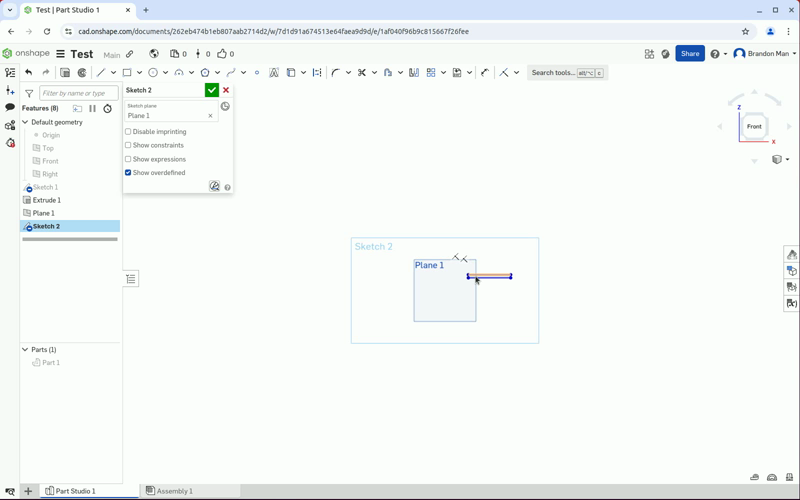
scroll(6)
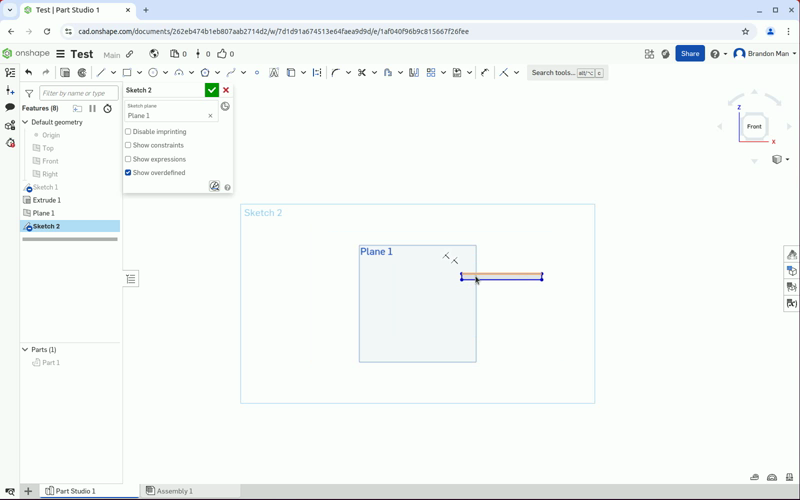
scroll(6)
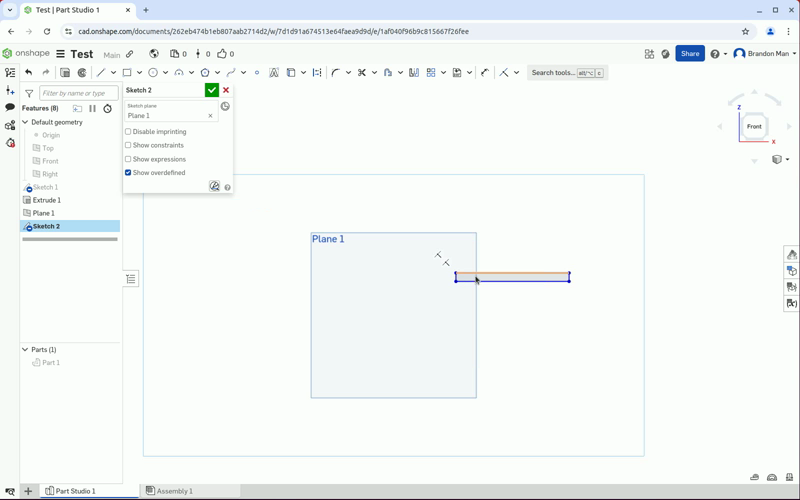
scroll(6)
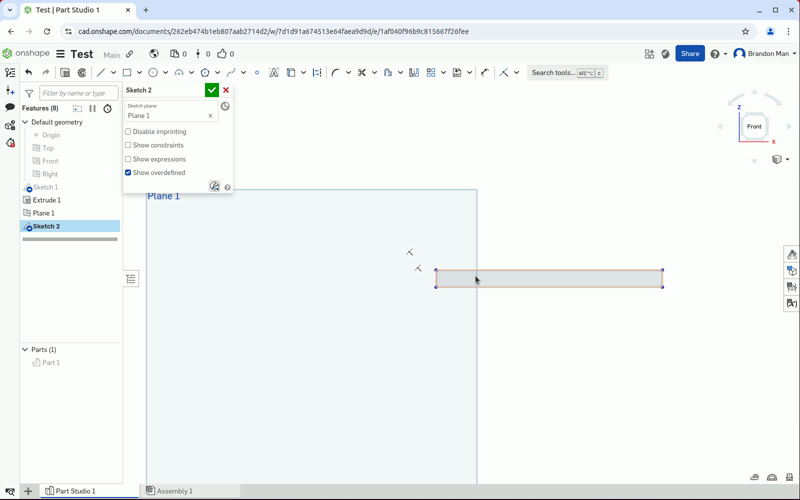
click(475, 275)
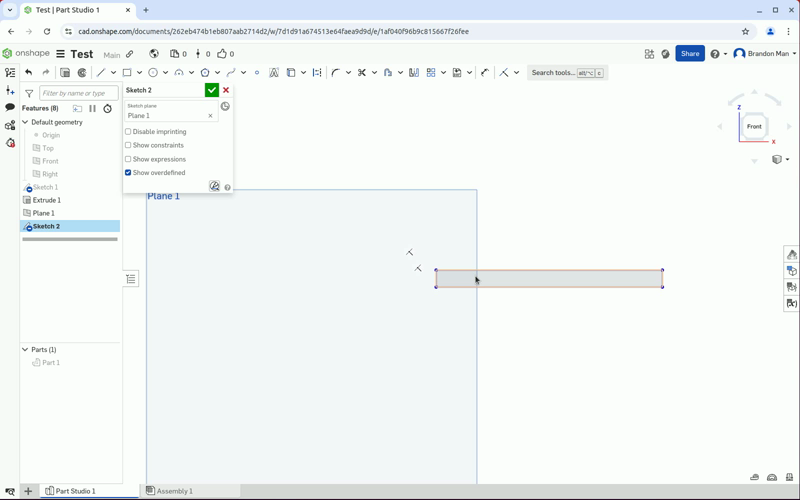
scroll(-6)
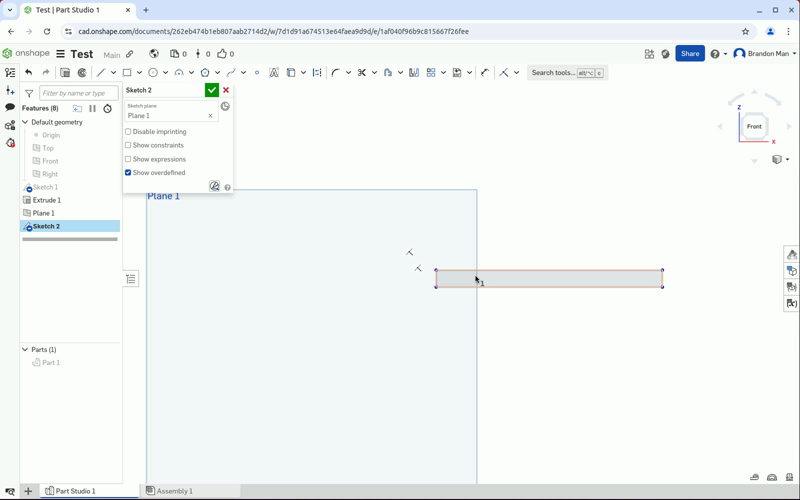
scroll(-6)
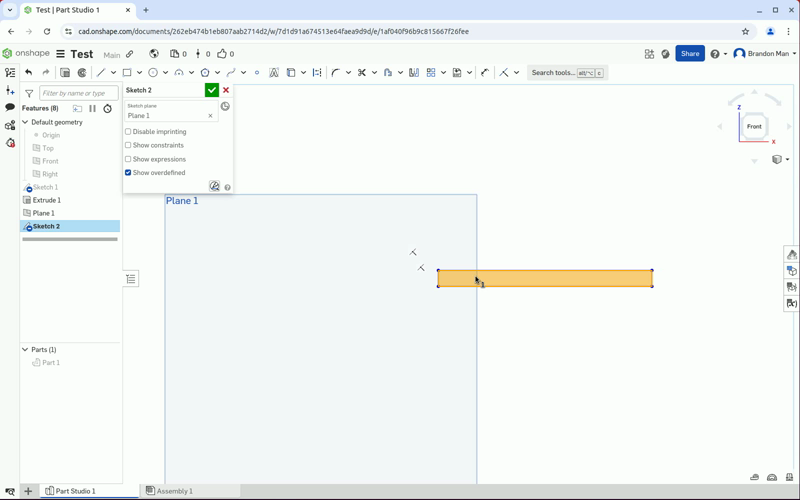
scroll(-6)
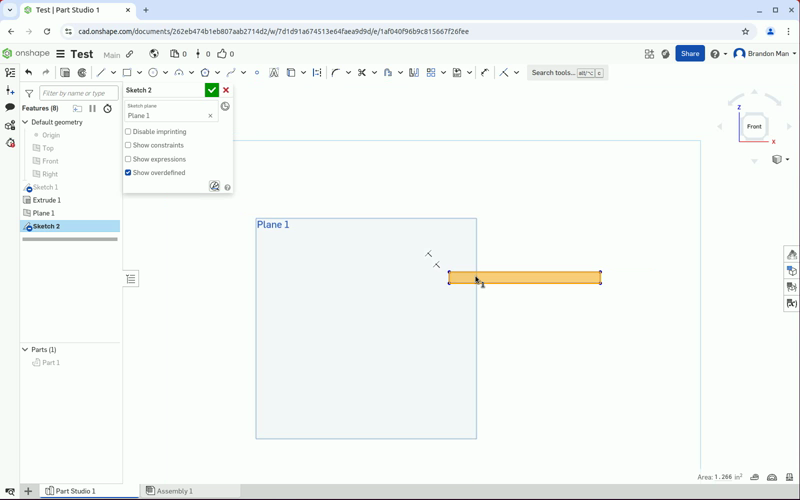
scroll(-6)
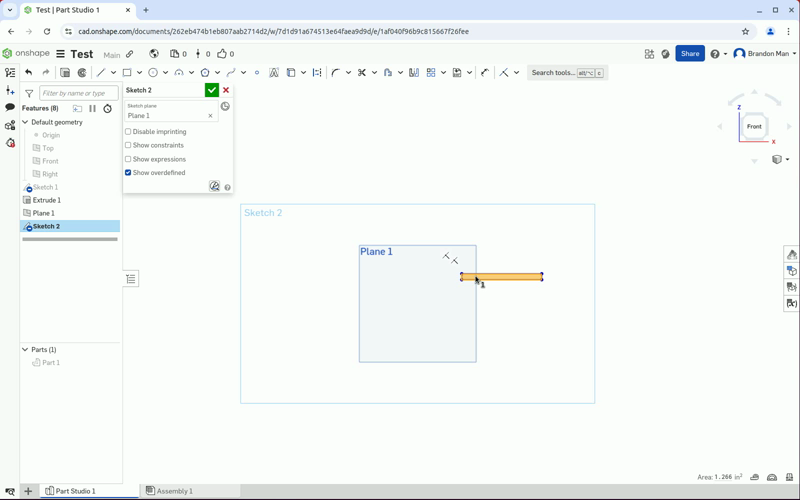
scroll(-6)
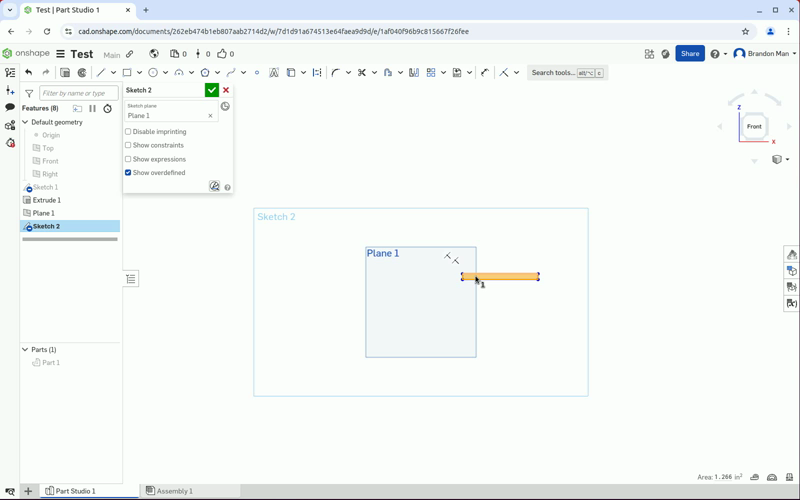
scroll(-6)
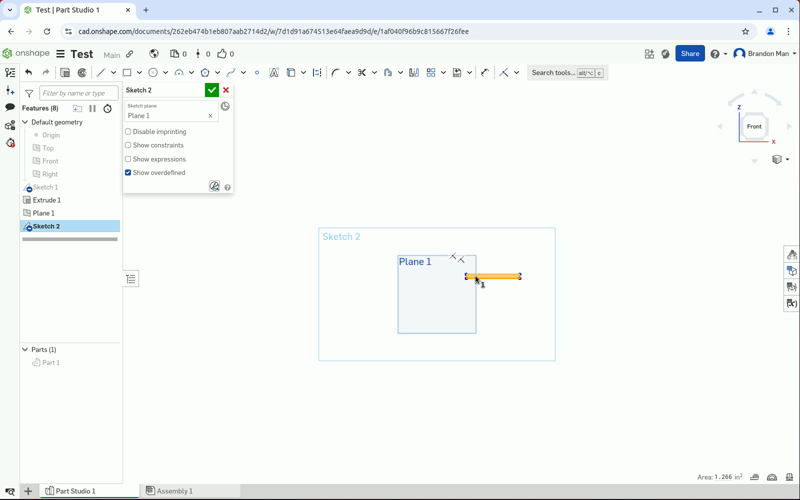
scroll(-6)
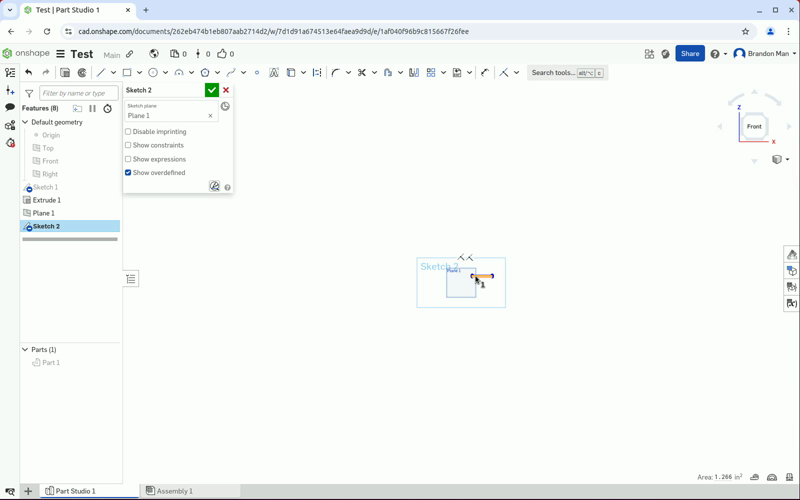
mouse_move(73, 352)
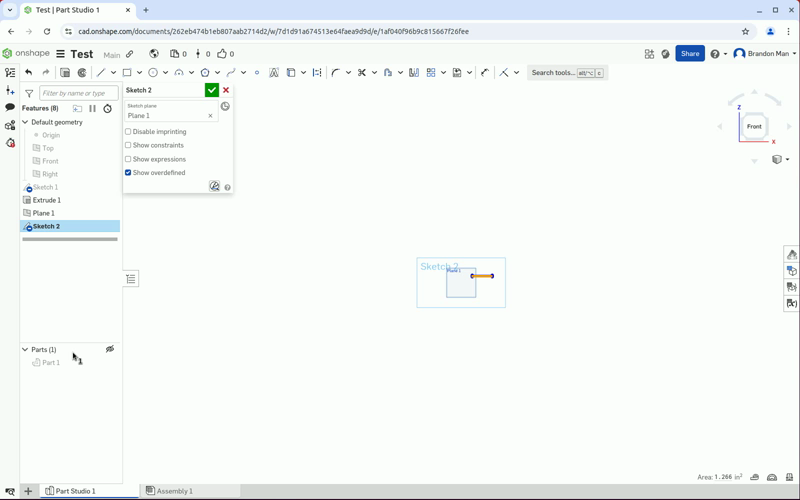
key(shift+y)
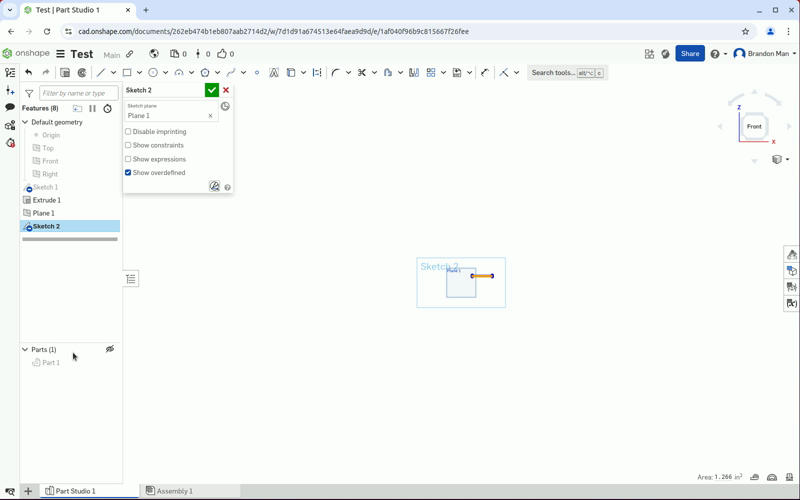
key(shift+e)
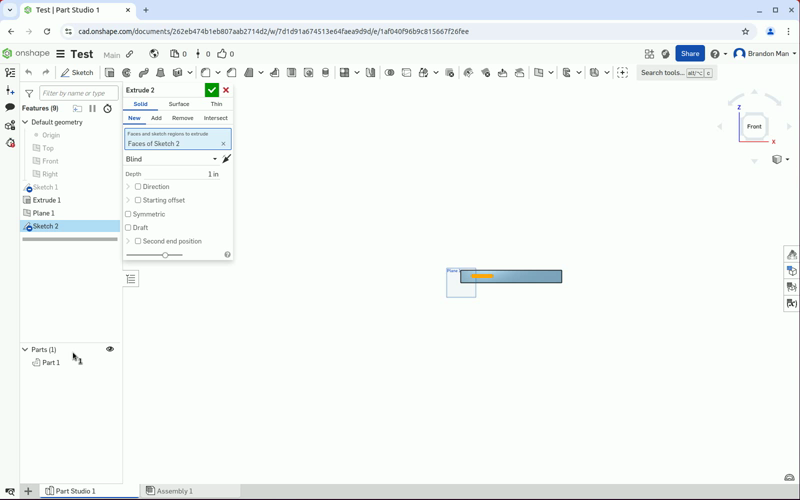
mouse_move(143, 106)
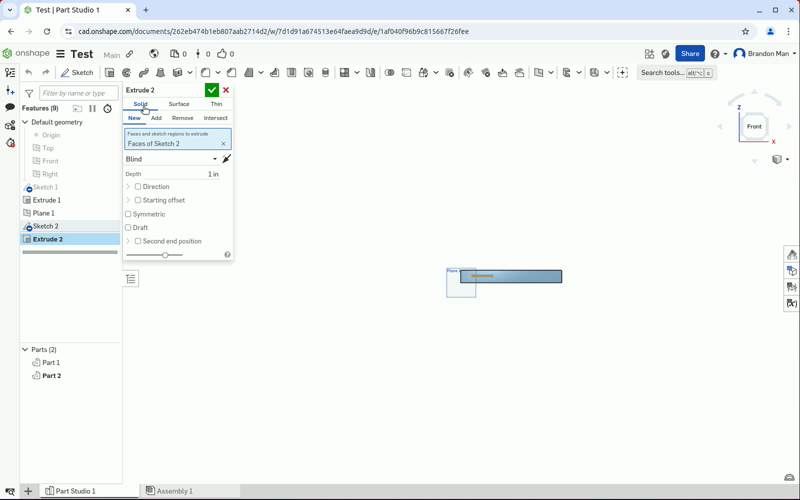
click(143, 106)
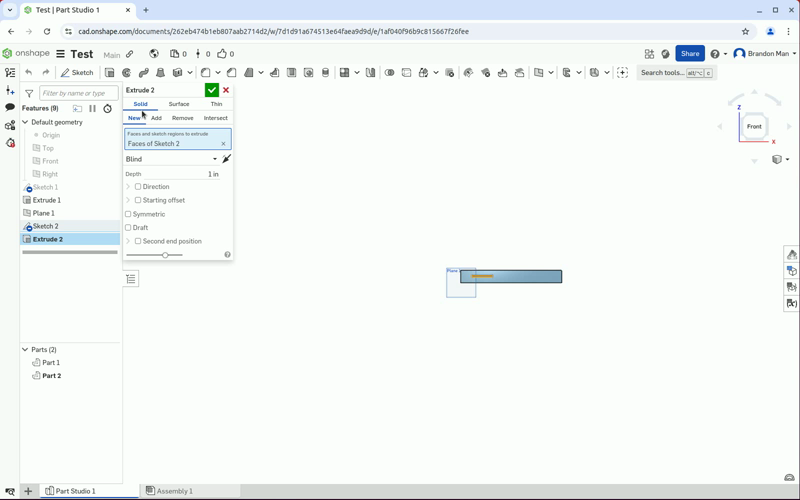
mouse_move(137, 120)
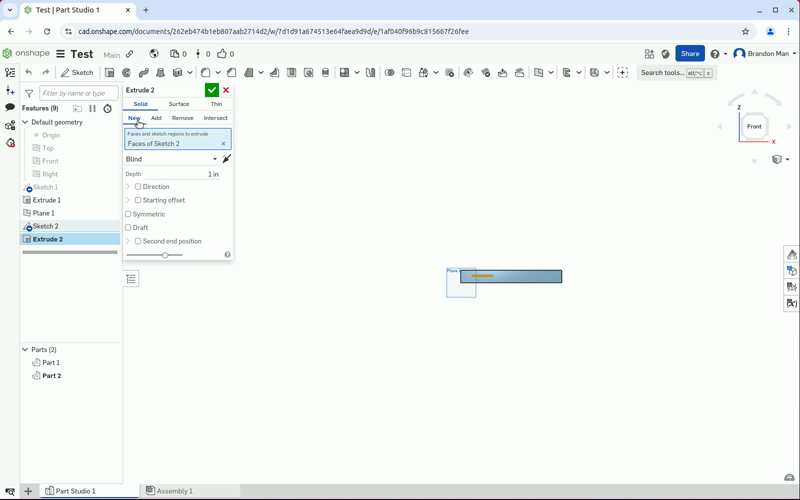
click(137, 120)
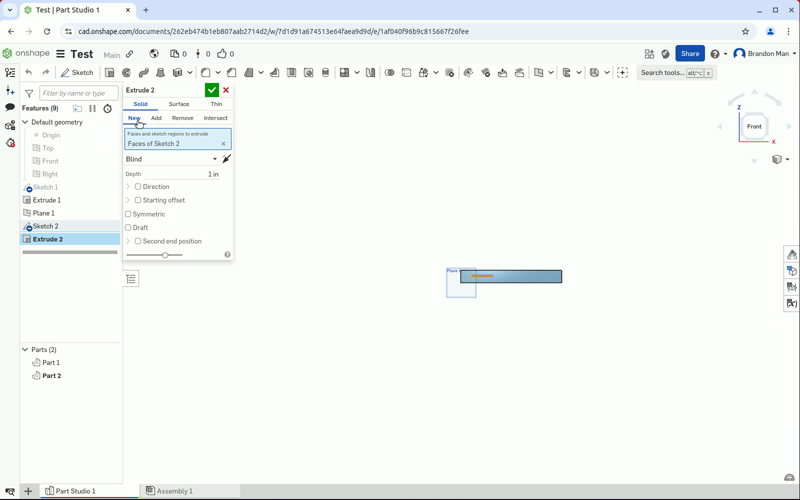
key(tab, 4)
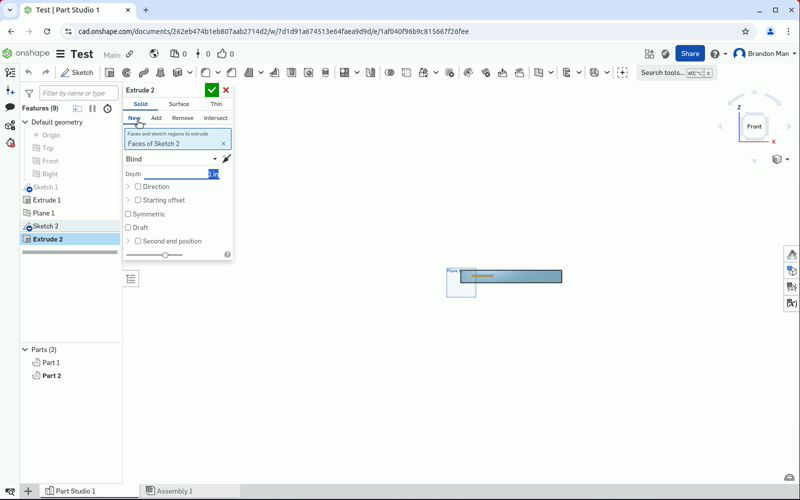
text(2.407)
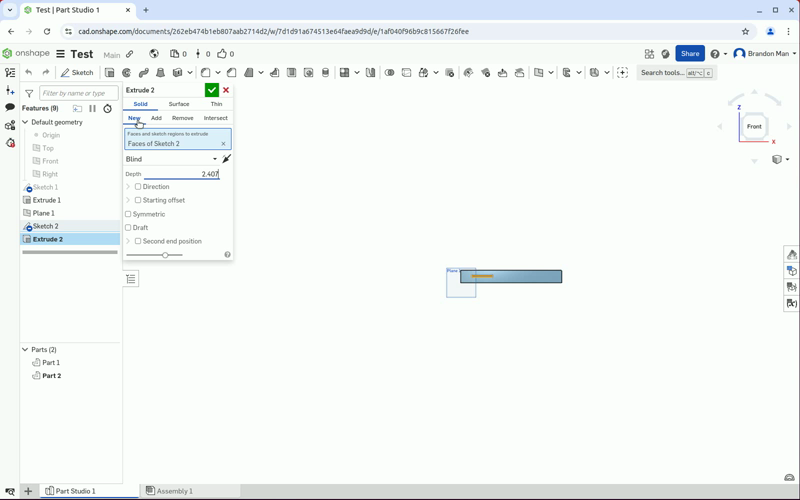
key(enter)
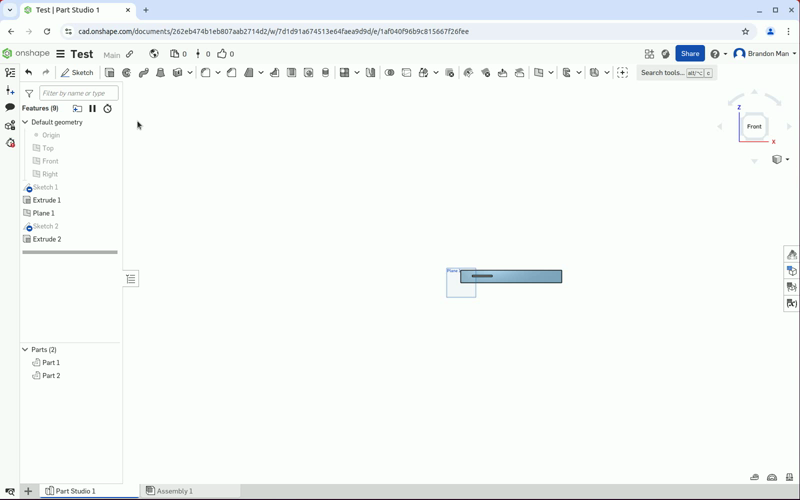
key(shift+h)
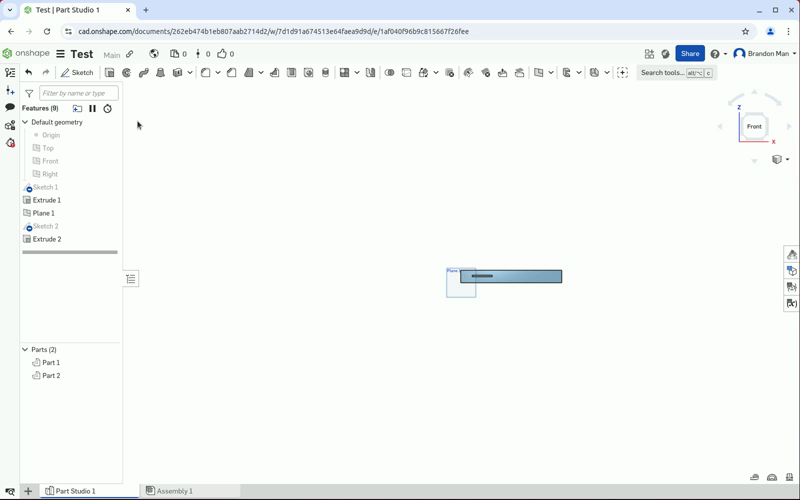
key(shift+h)
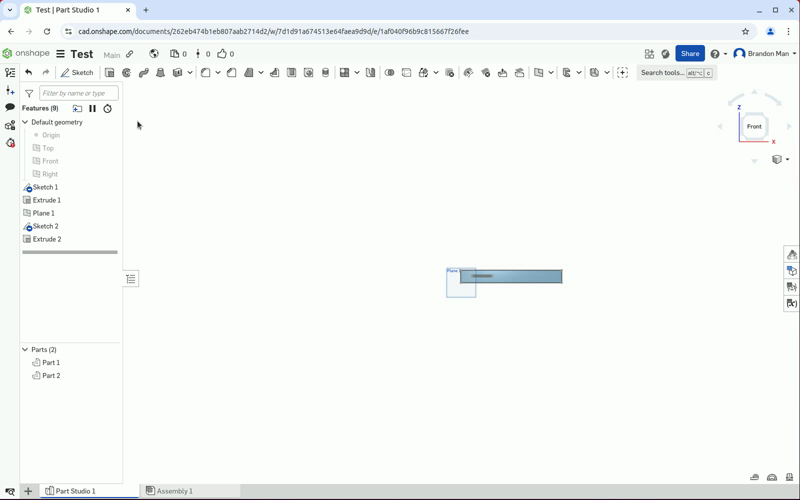
key(shift+7)
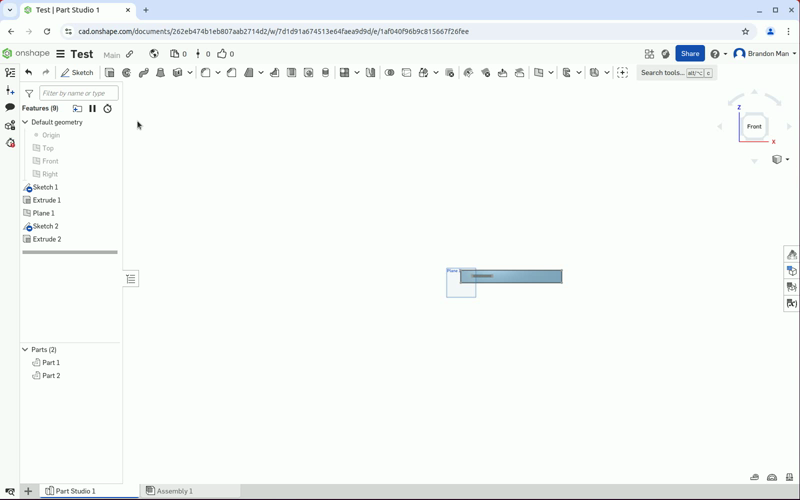
key(left, 2)
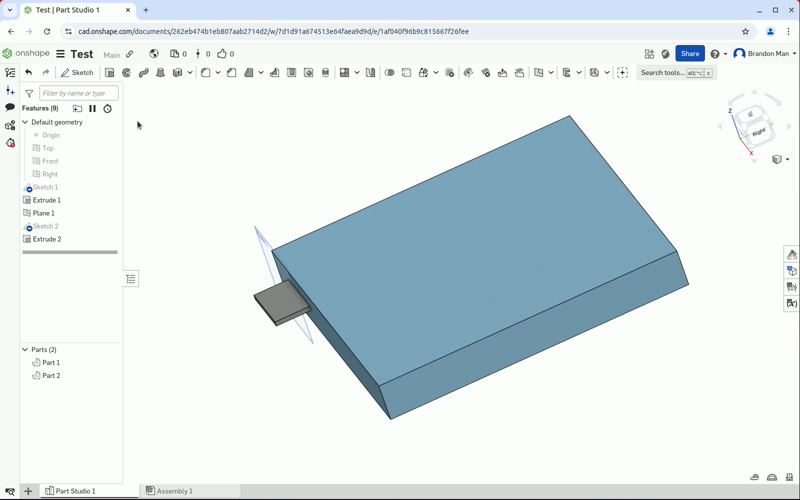
key(down, 2)
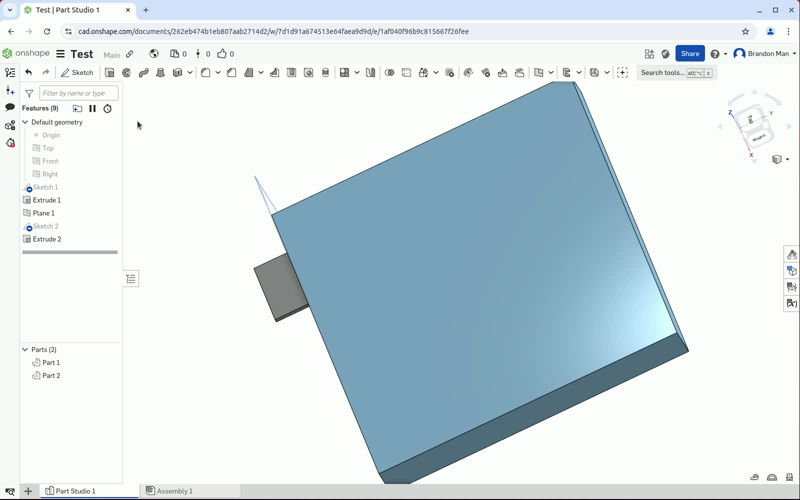
key(up, 2)
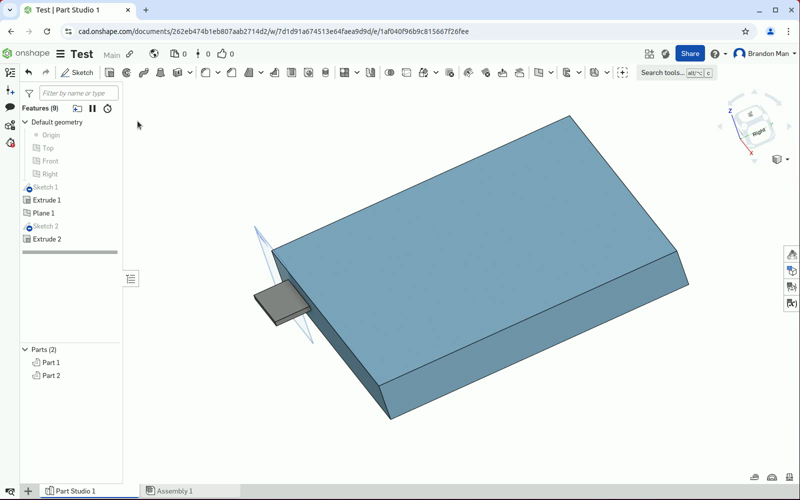
key(right, 2)
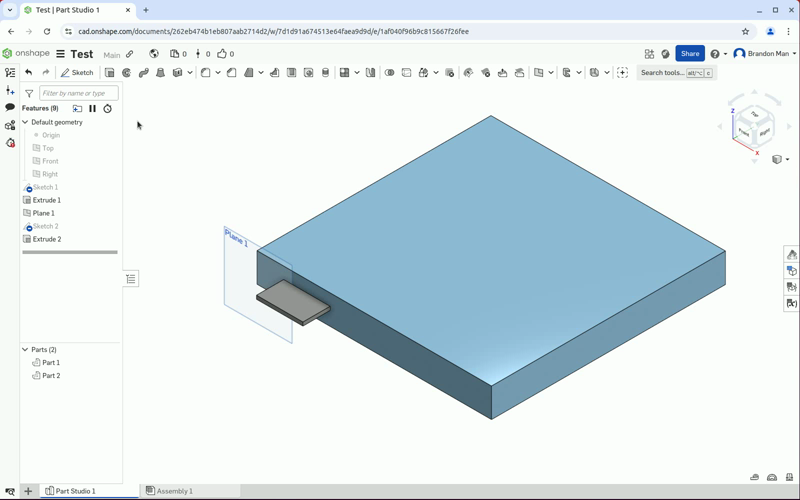
mouse_move(73, 189)
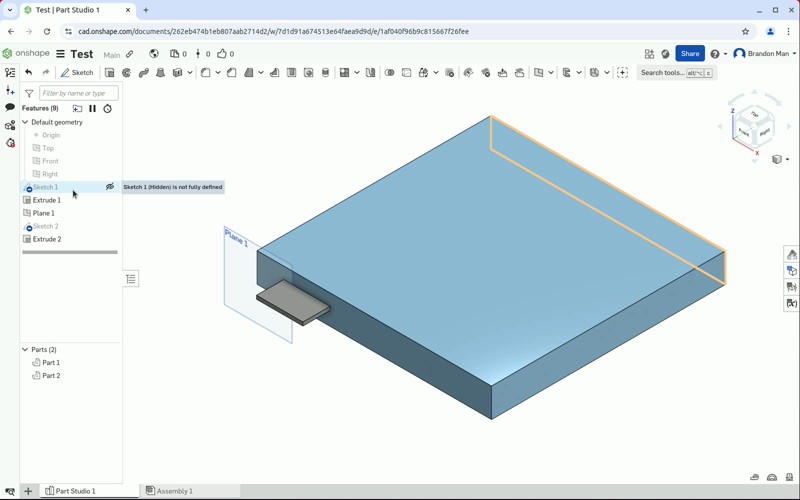
click(73, 189)